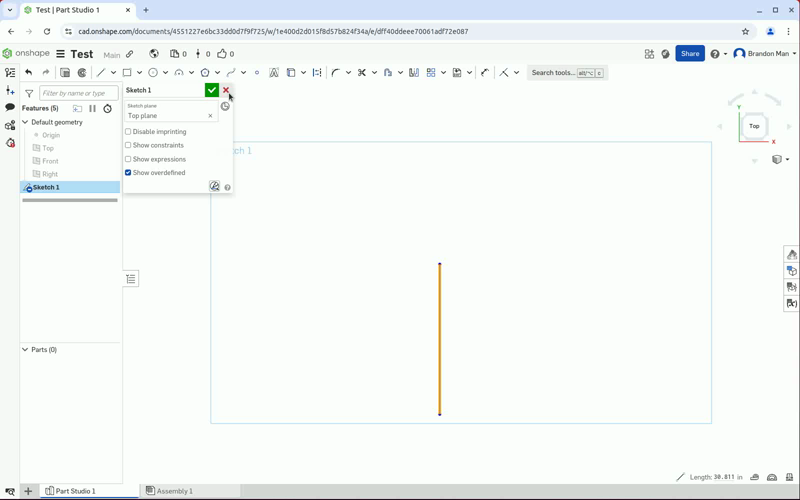
key(shift+h)
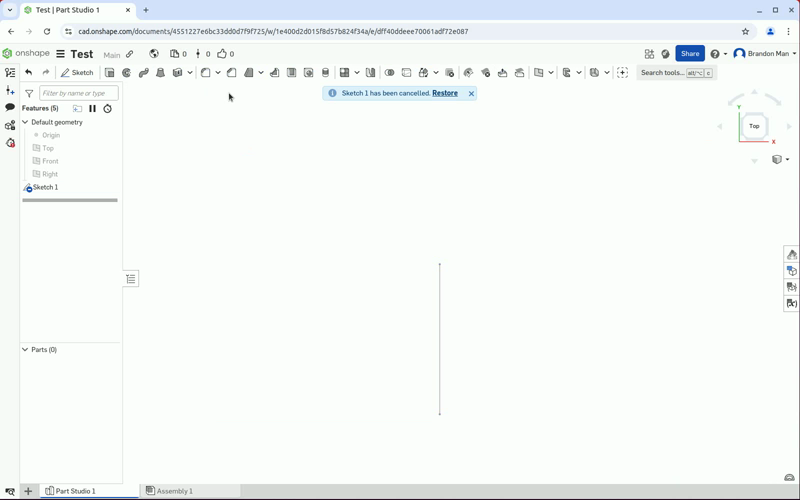
key(shift+s)
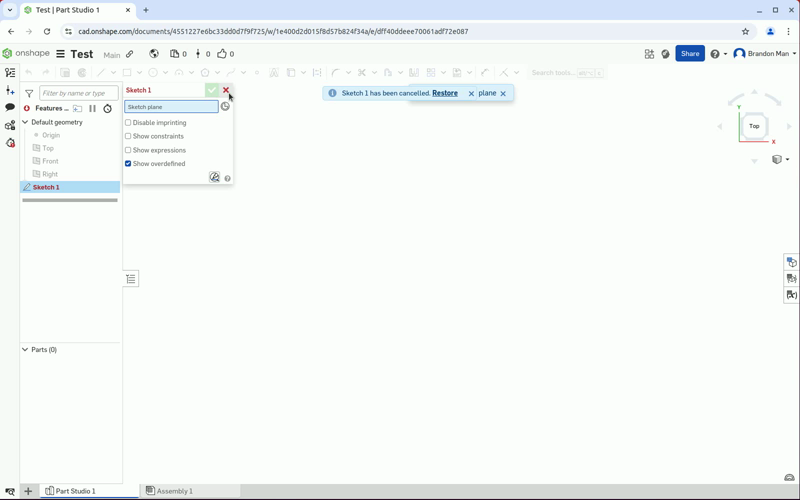
mouse_move(73, 150)
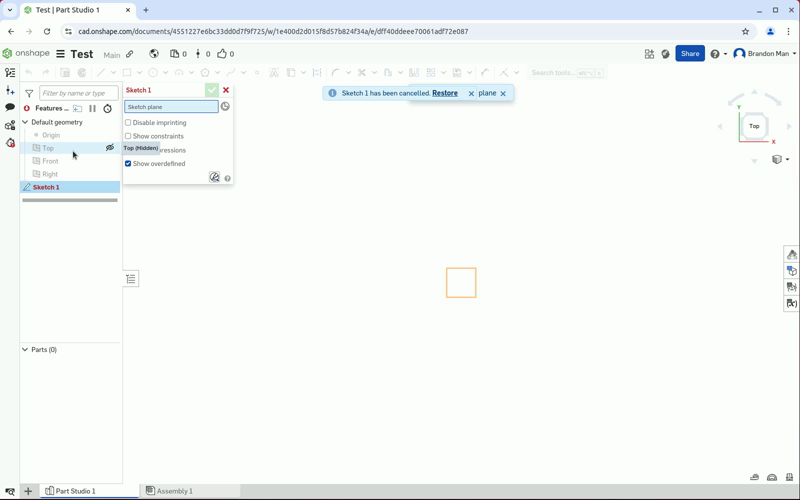
click(73, 150)
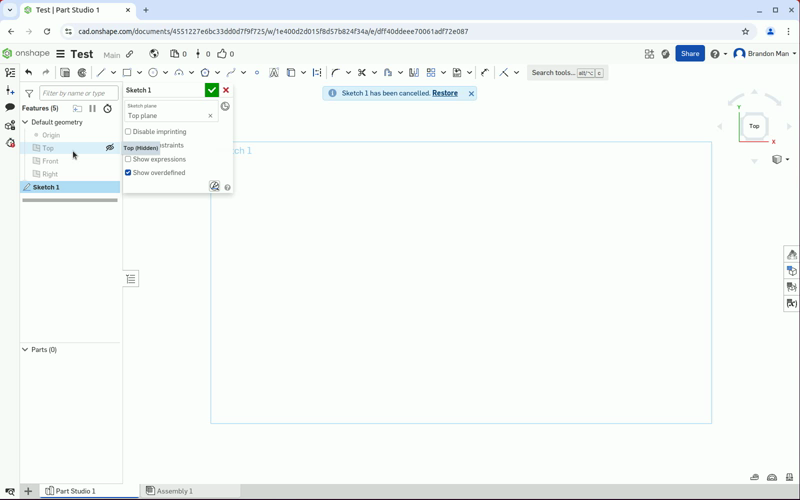
mouse_move(73, 352)
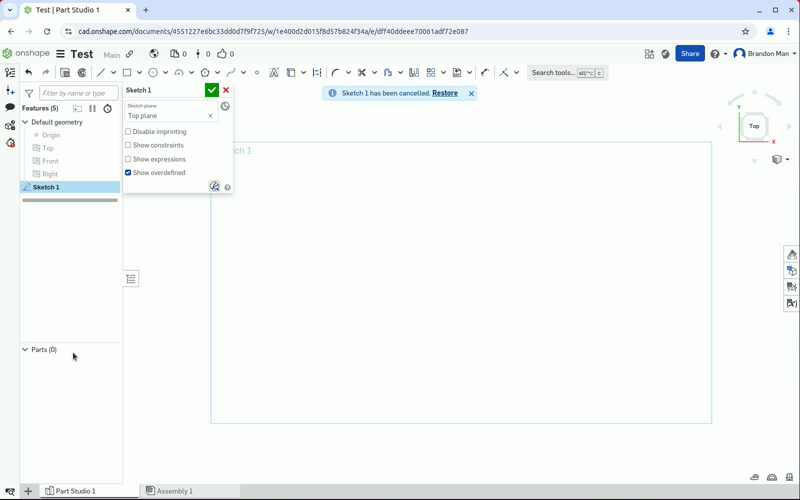
key(y)
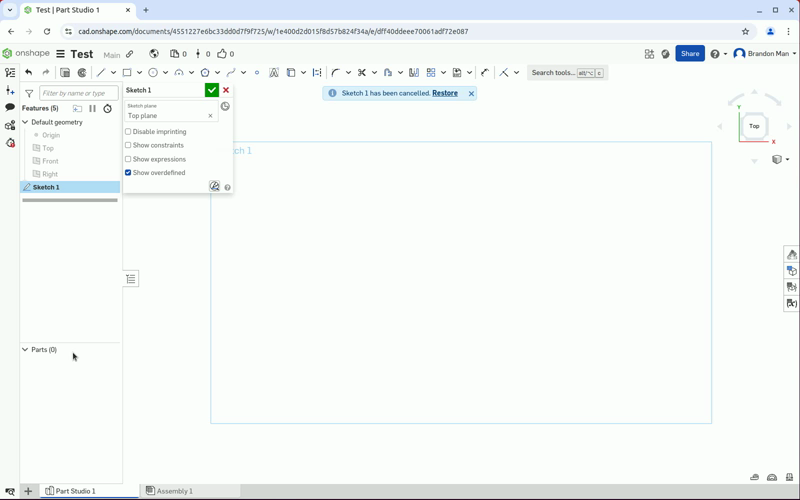
key(l)
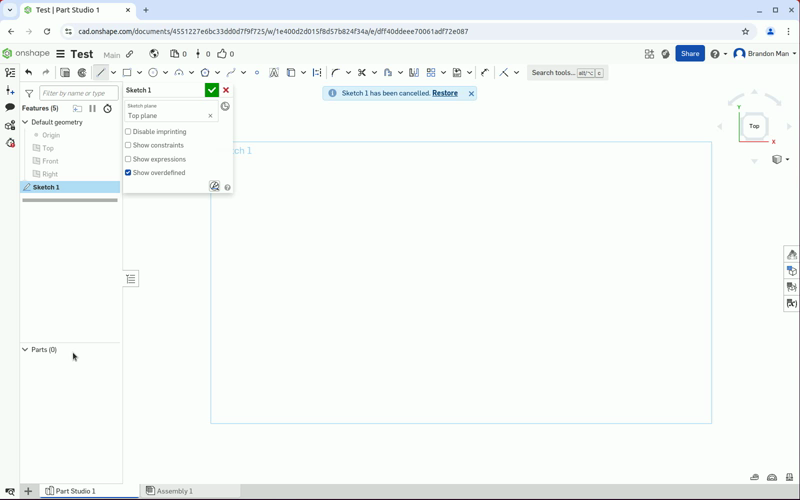
key_down(shift)
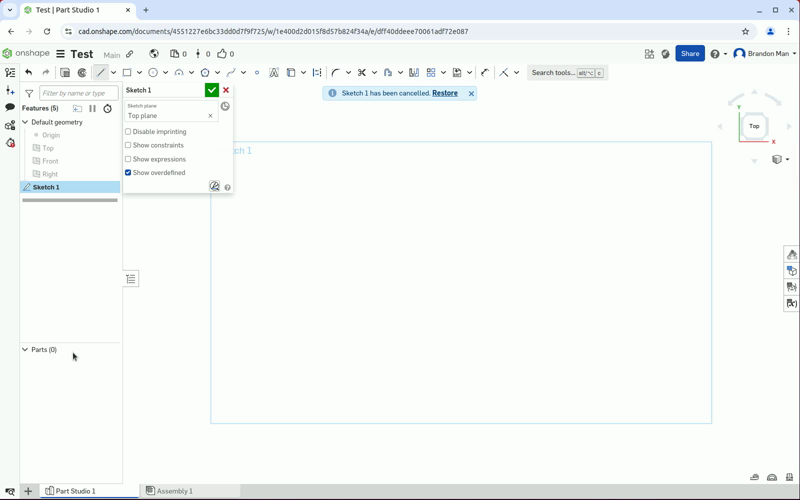
mouse_move(347, 397)
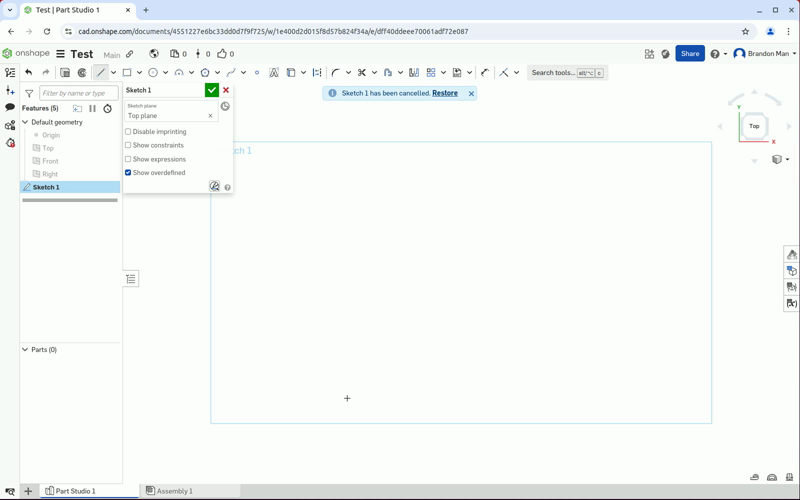
click(347, 397)
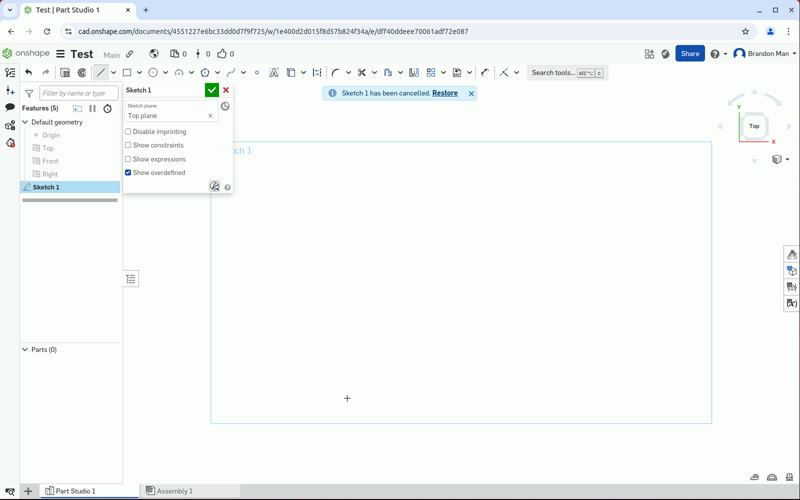
key_up(shift)
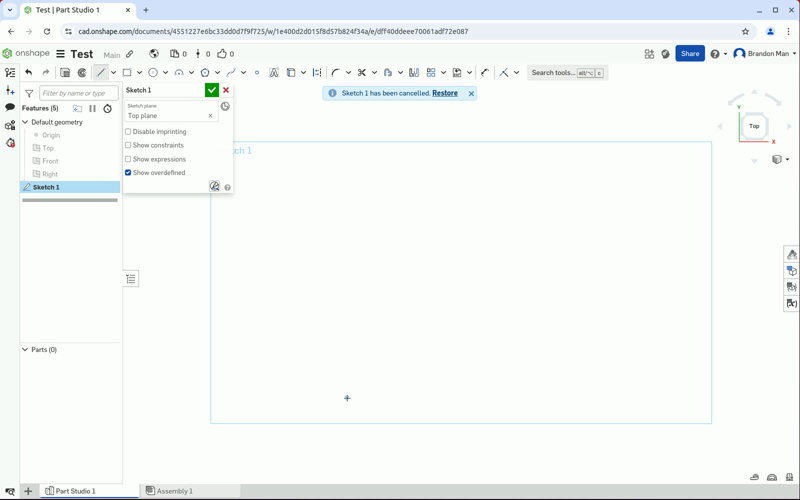
key_down(shift)
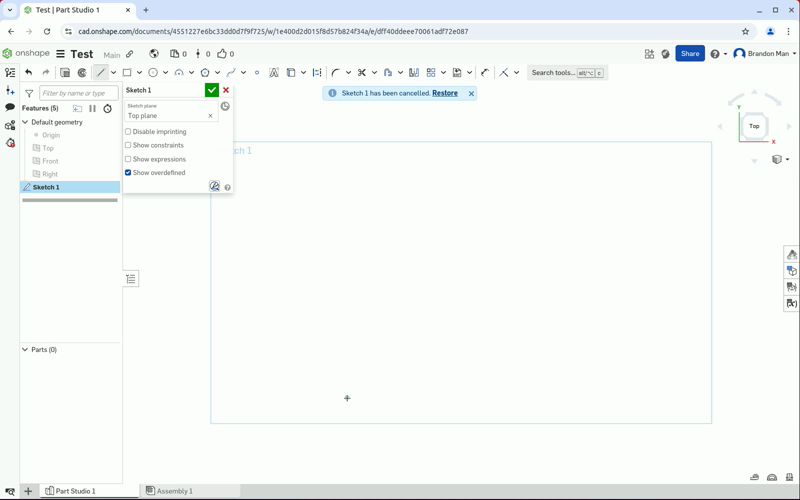
mouse_move(574, 397)
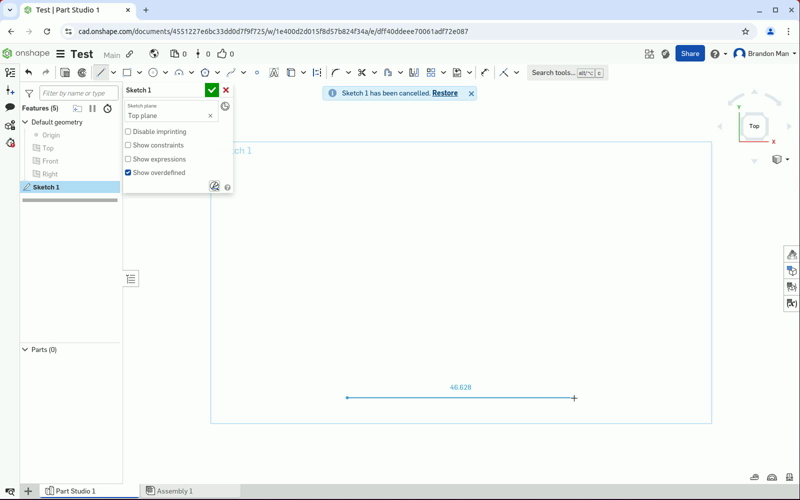
click(574, 397)
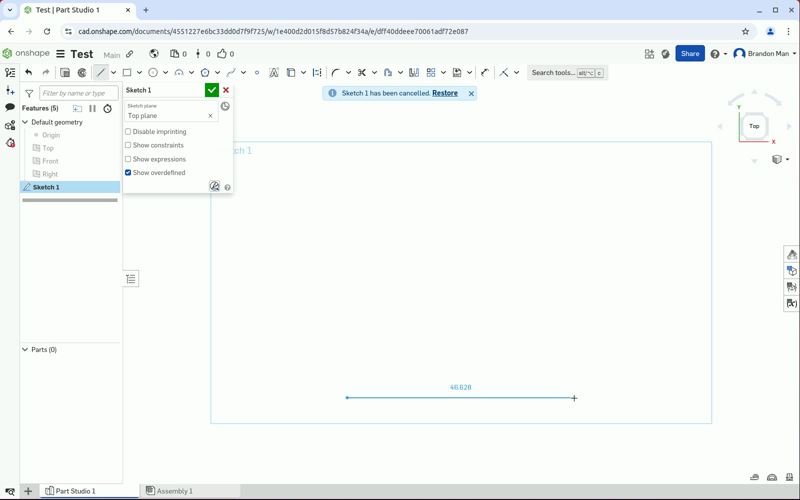
key_up(shift)
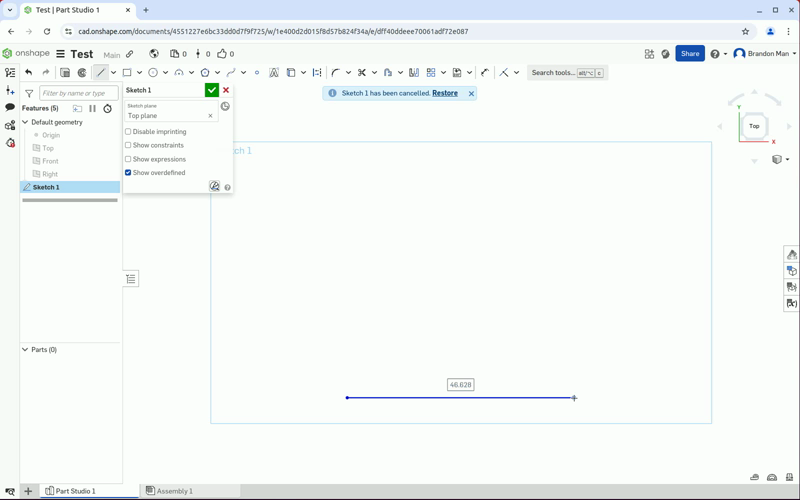
key_down(shift)
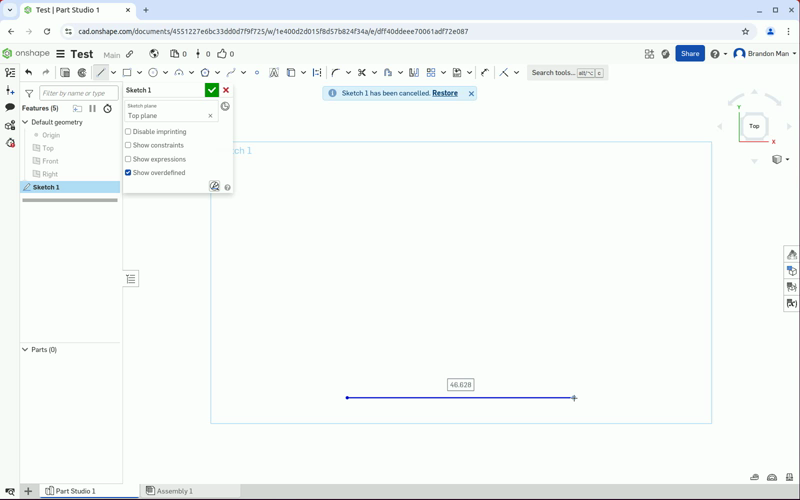
mouse_move(574, 168)
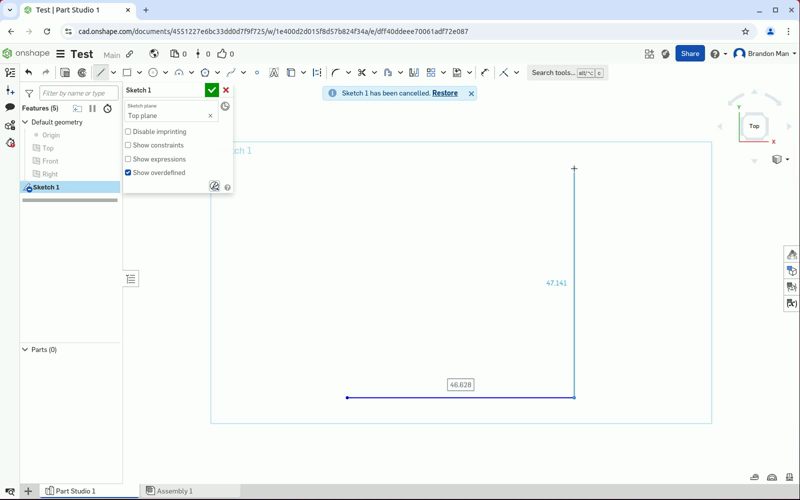
click(574, 168)
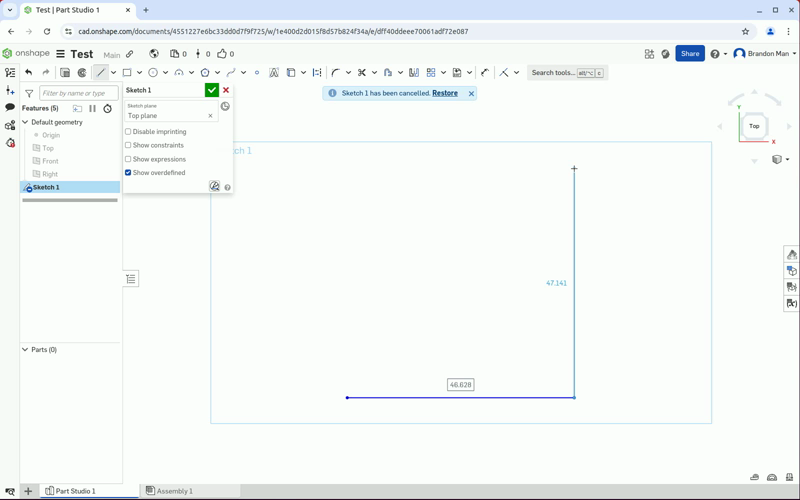
key_up(shift)
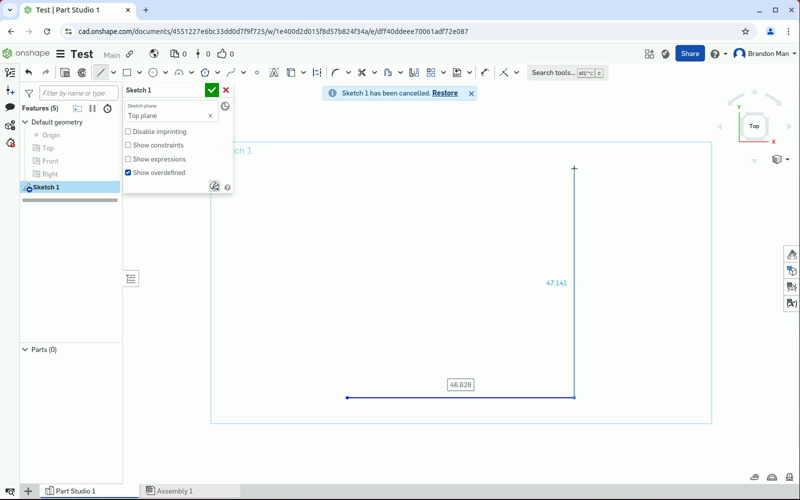
key_down(shift)
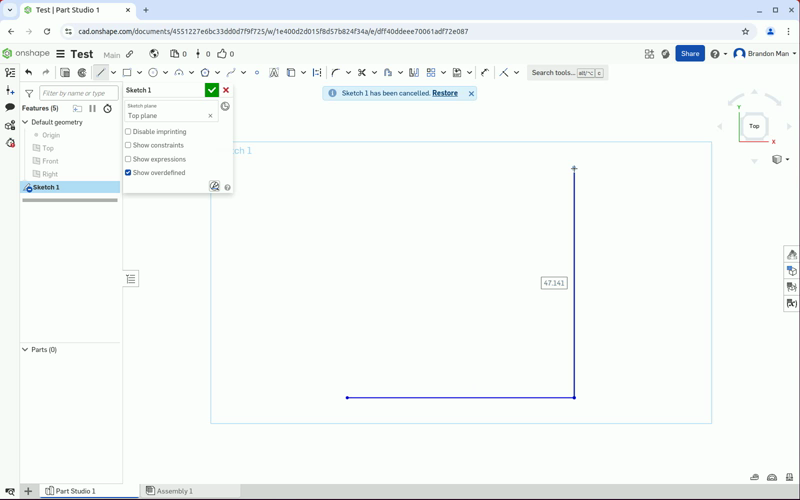
mouse_move(347, 168)
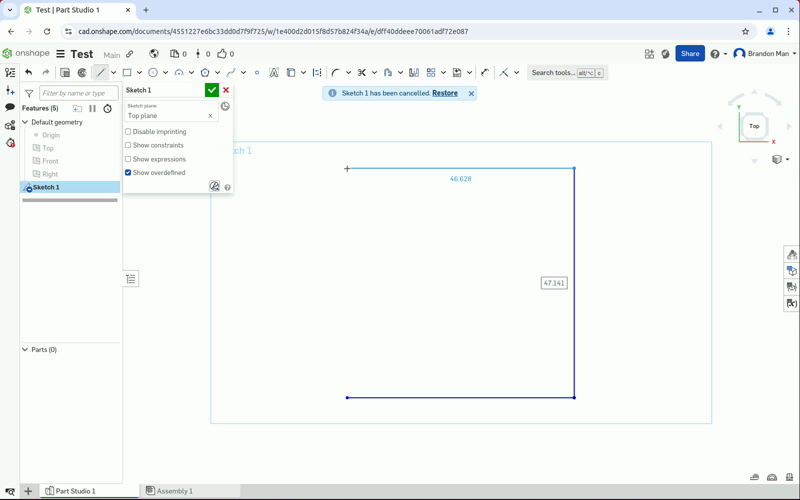
click(347, 168)
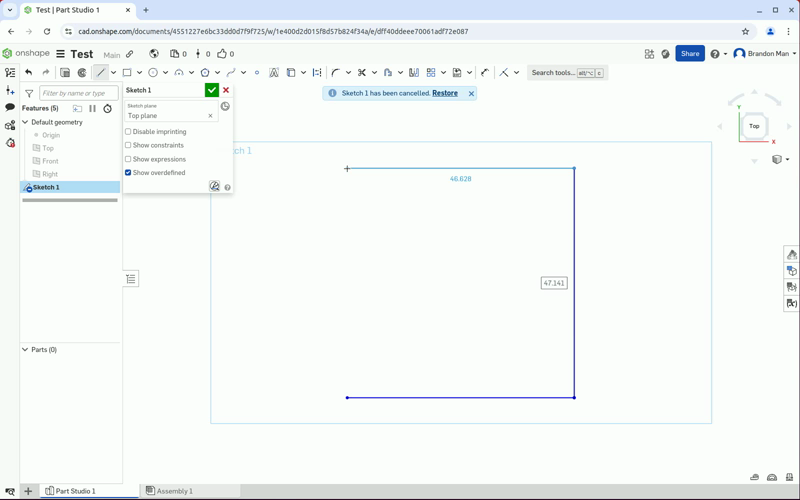
key_up(shift)
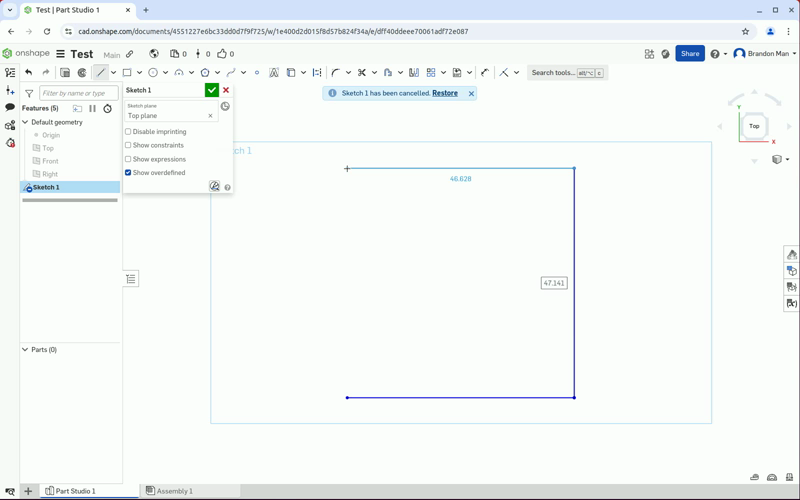
key_down(shift)
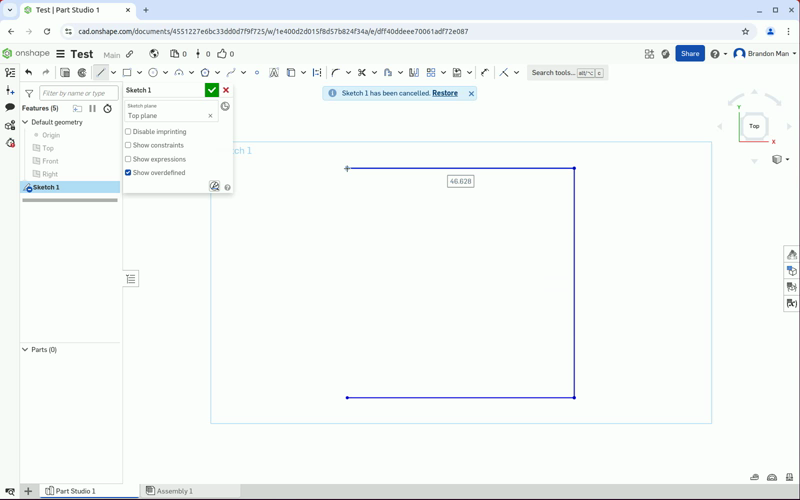
mouse_move(347, 397)
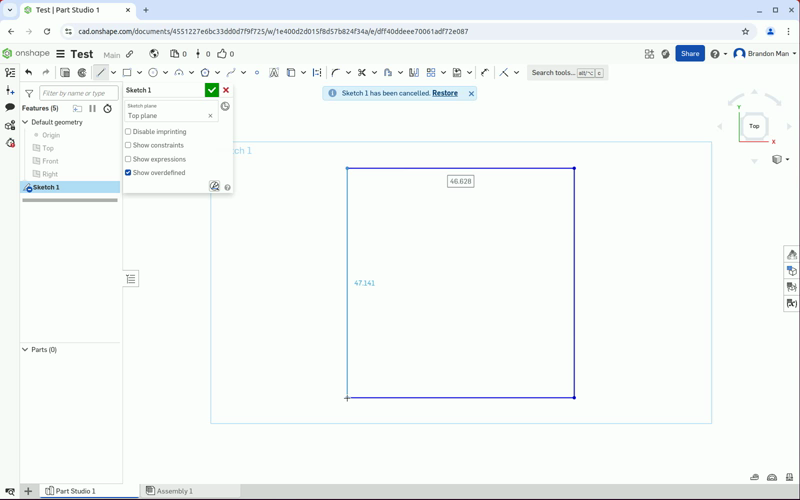
key_up(shift)
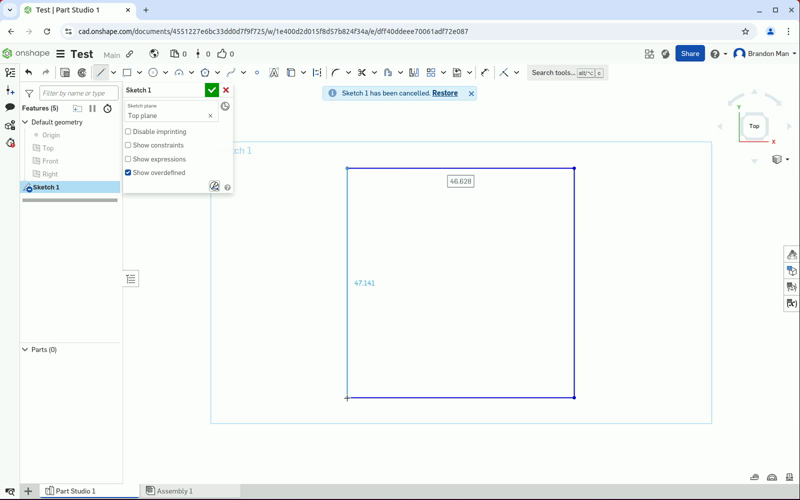
click(347, 397)
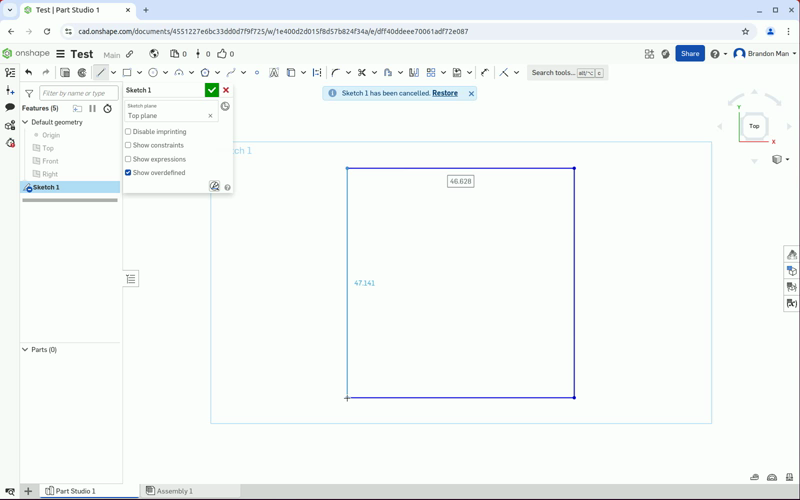
key(esc)
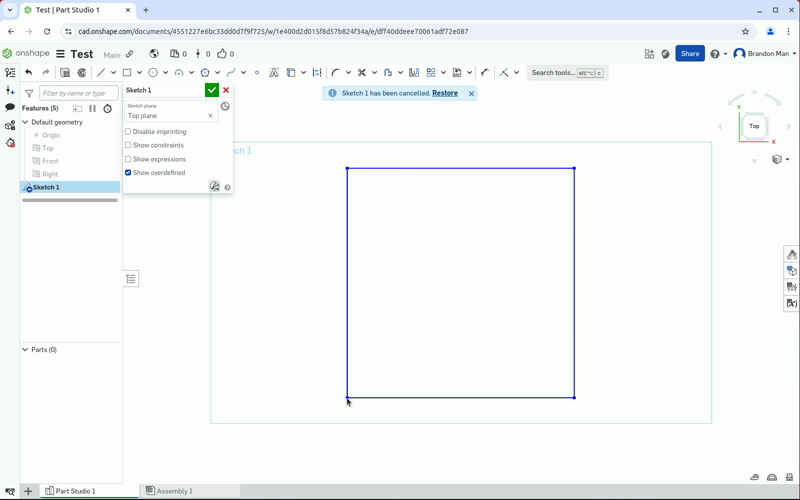
mouse_move(522, 239)
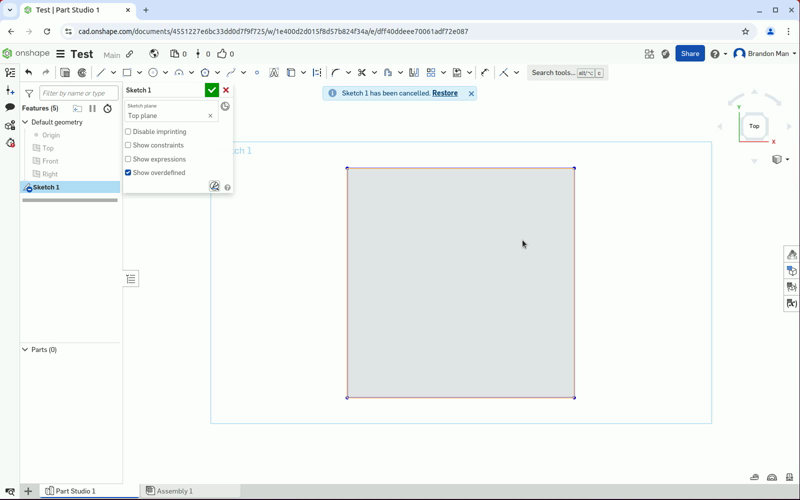
click(522, 239)
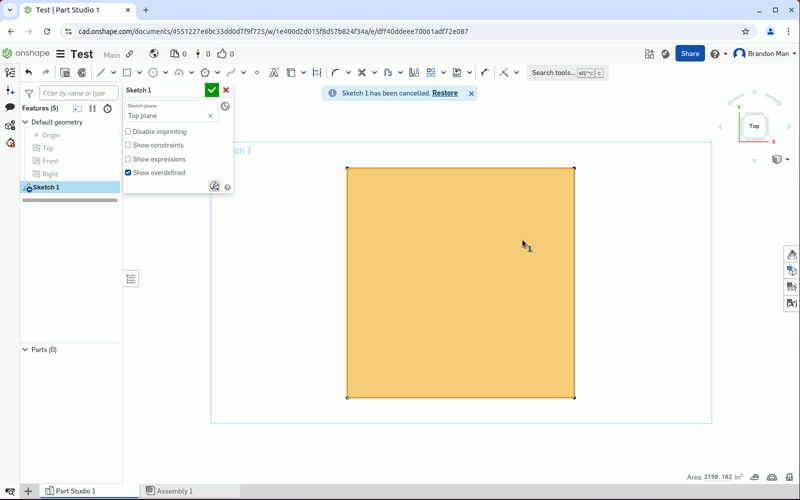
mouse_move(73, 352)
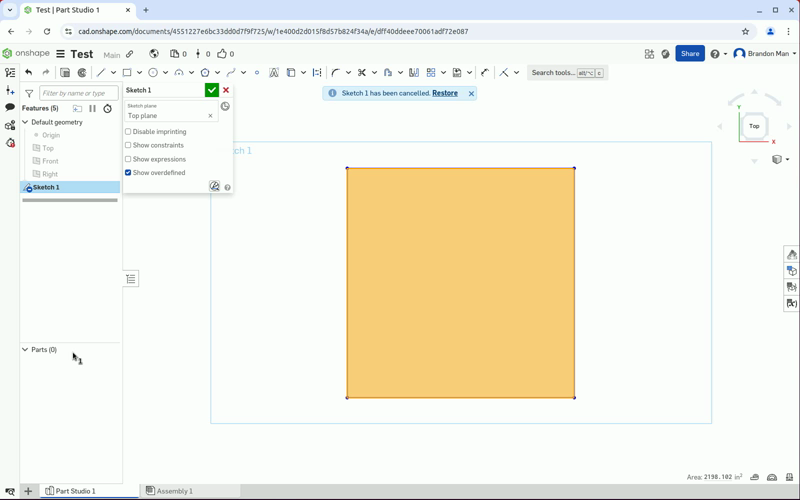
key(shift+y)
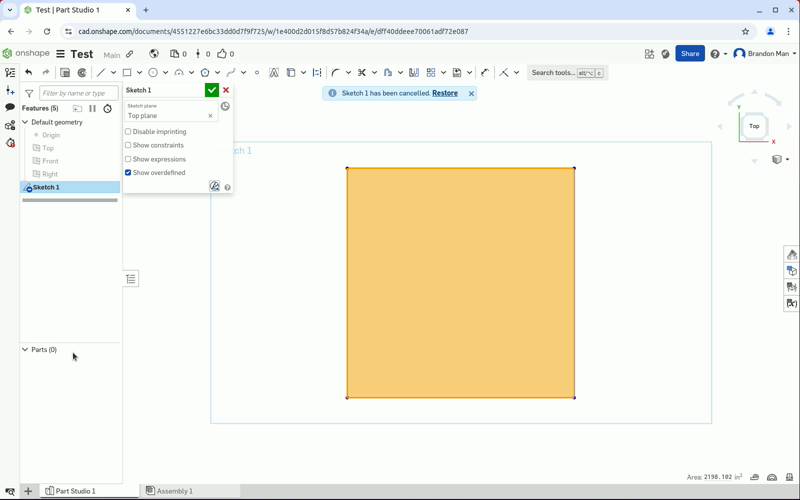
key(shift+e)
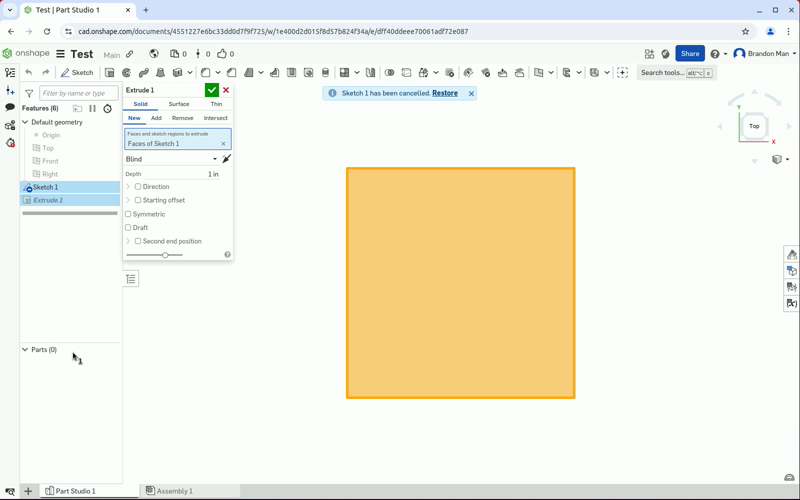
mouse_move(143, 106)
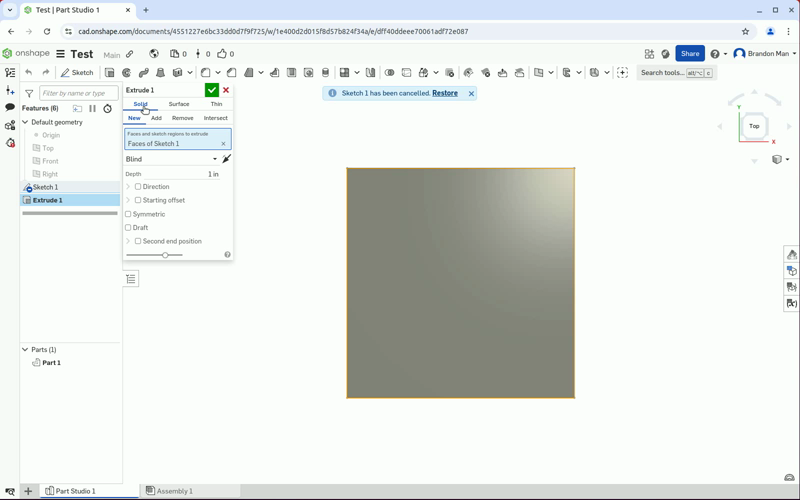
click(143, 106)
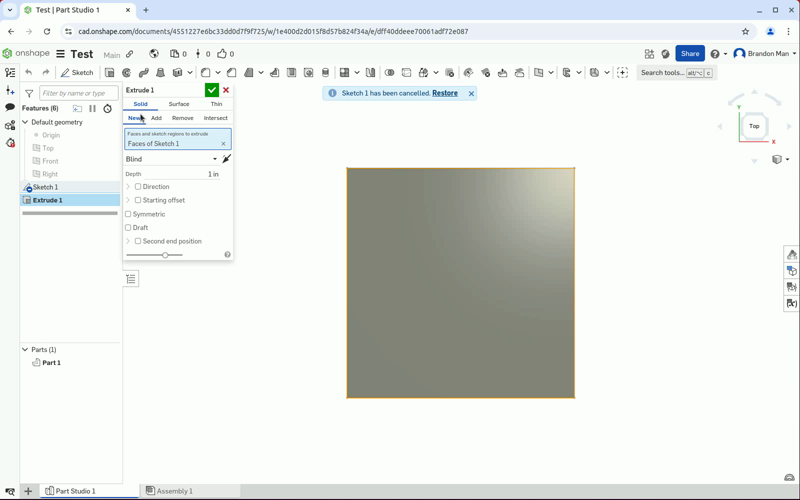
mouse_move(137, 120)
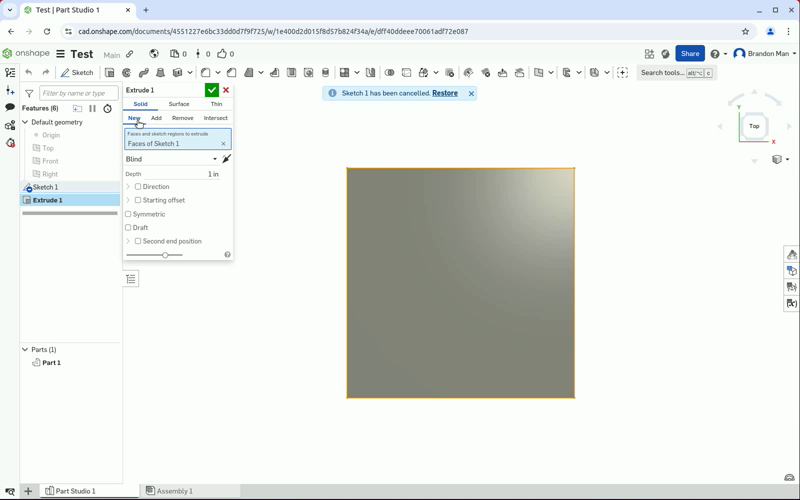
click(137, 120)
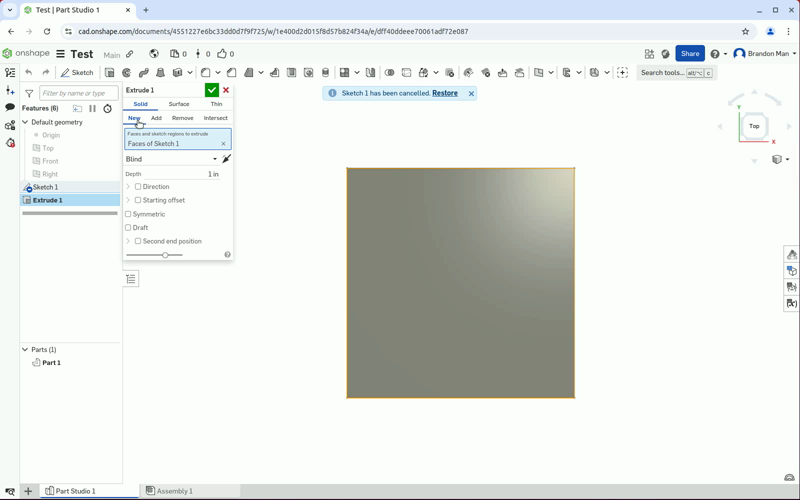
key(tab, 4)
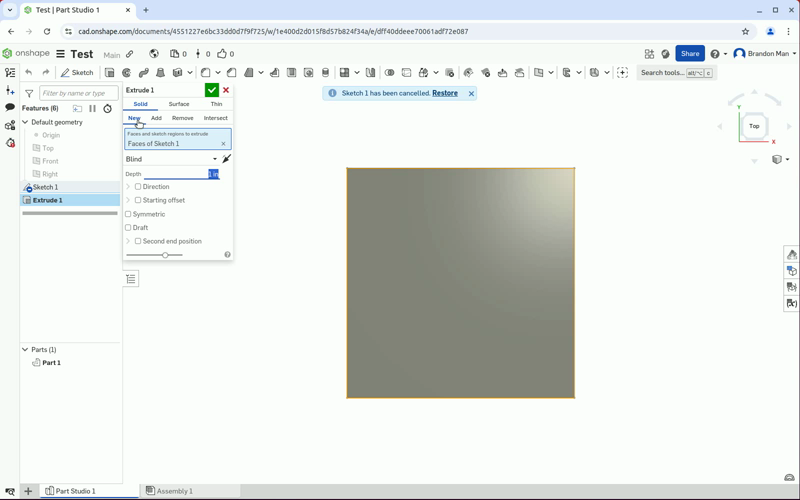
text(3.37)
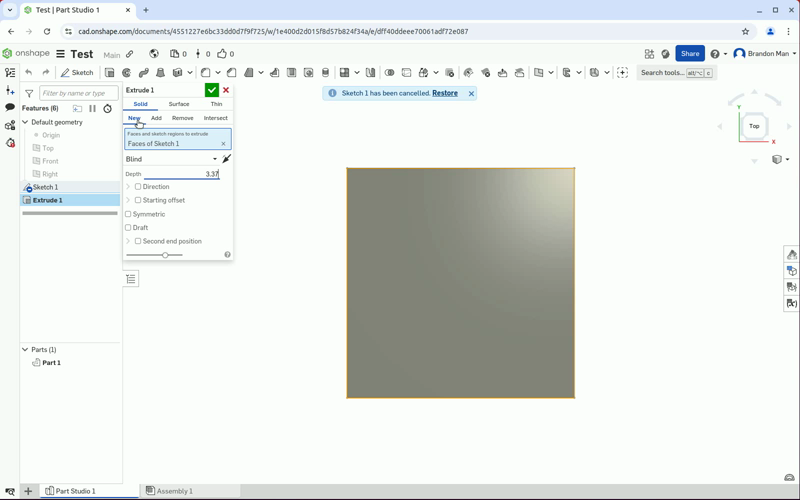
key(enter)
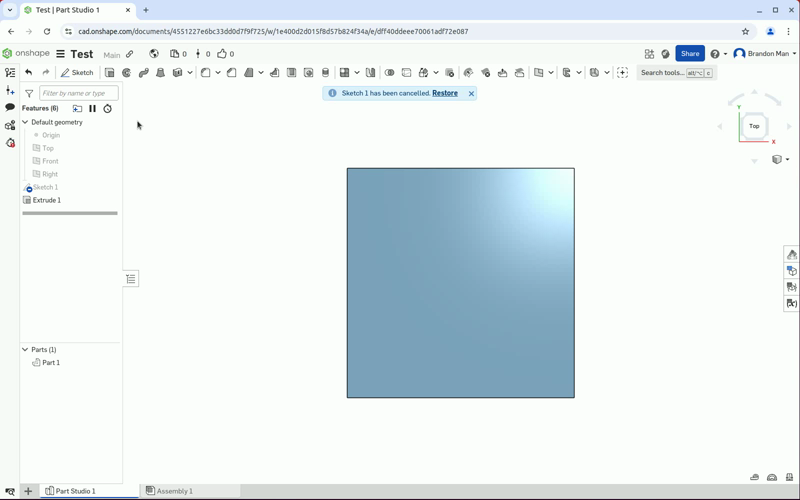
key(shift+h)
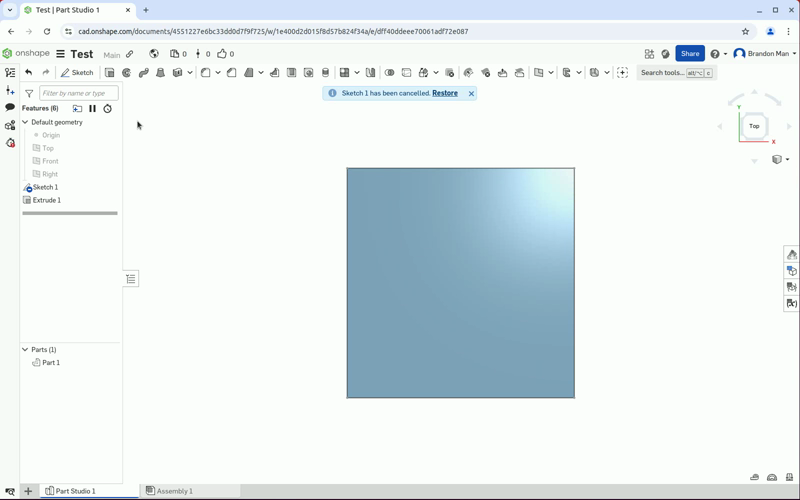
key(shift+h)
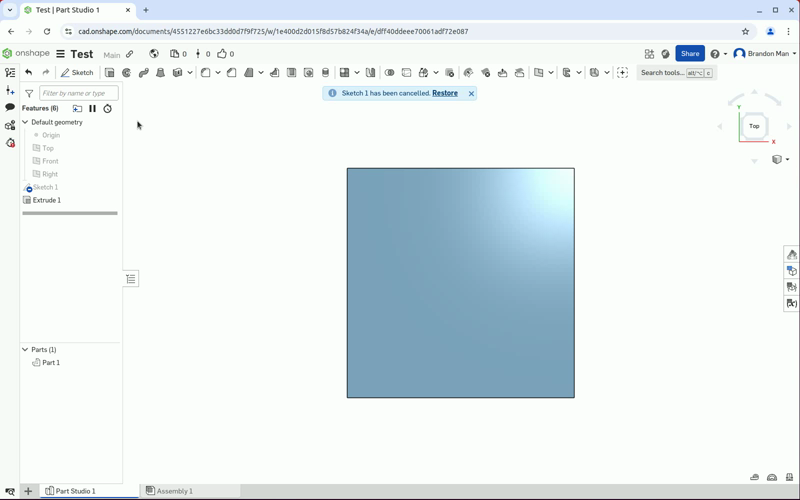
mouse_move(73, 189)
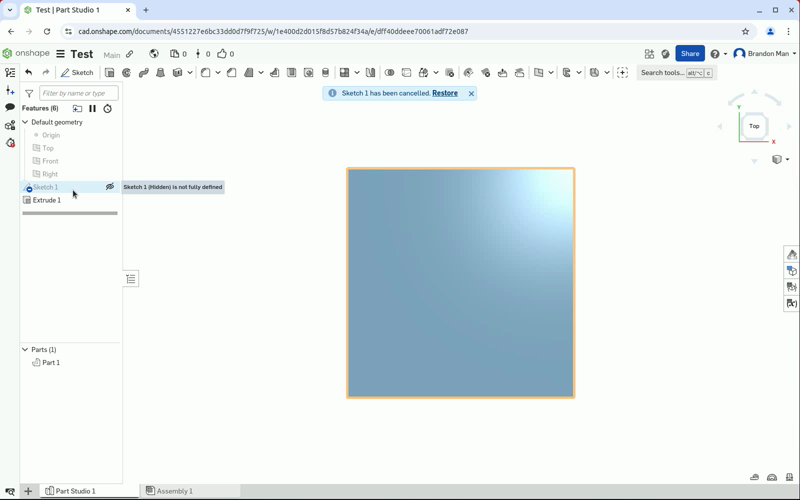
click(73, 189)
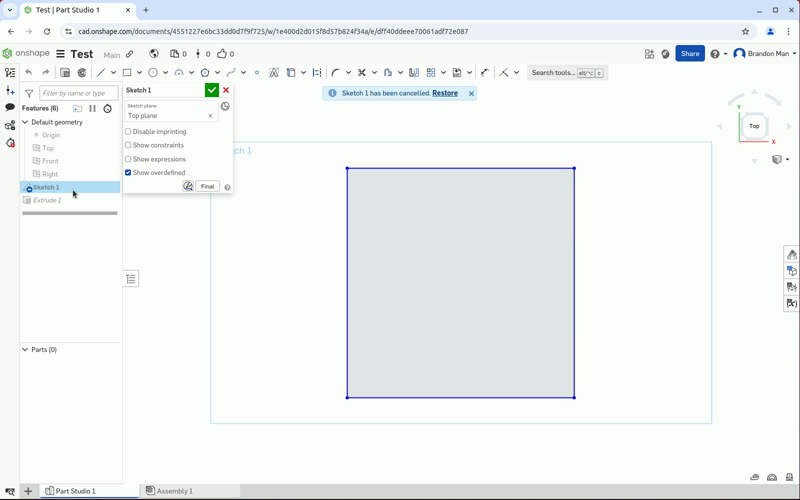
mouse_move(229, 92)
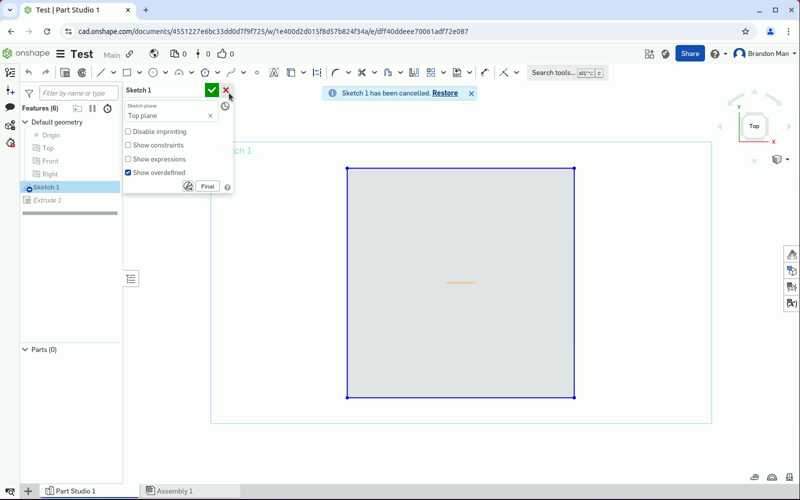
click(229, 92)
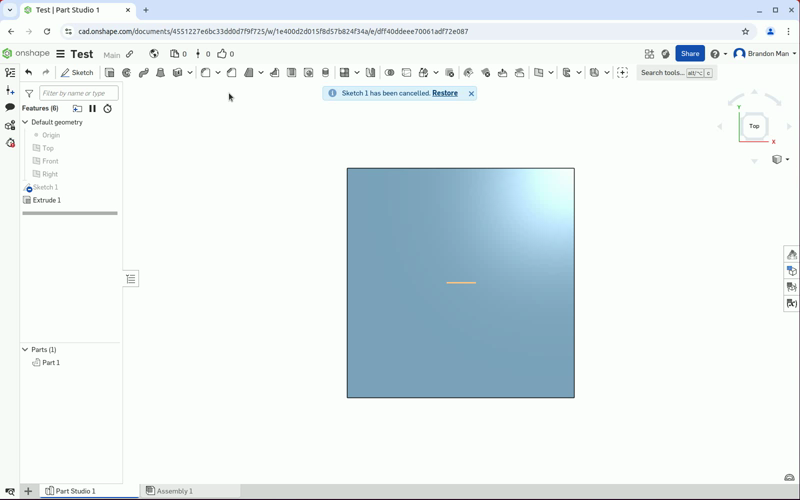
mouse_move(541, 75)
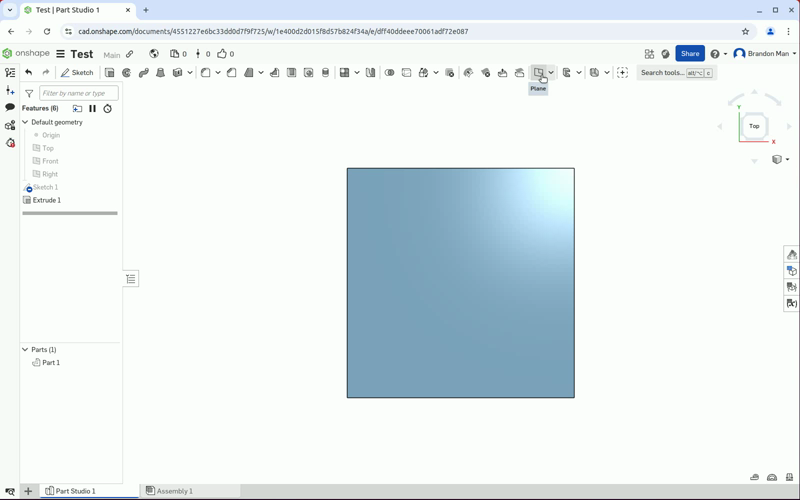
click(541, 75)
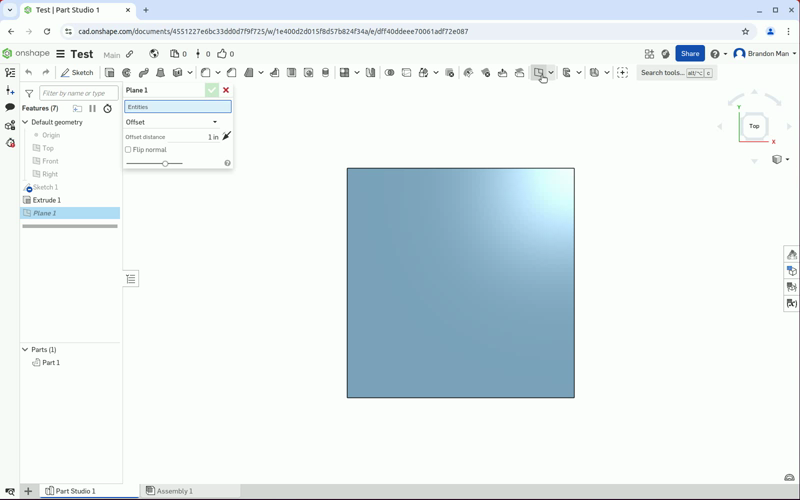
mouse_move(73, 150)
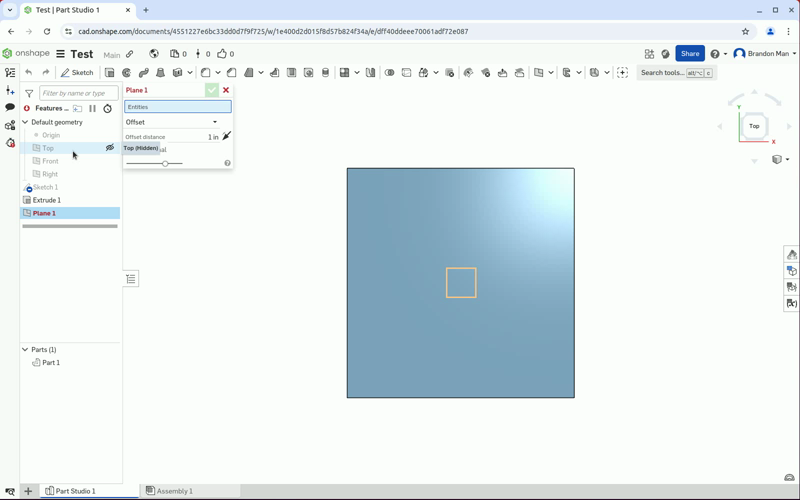
click(73, 150)
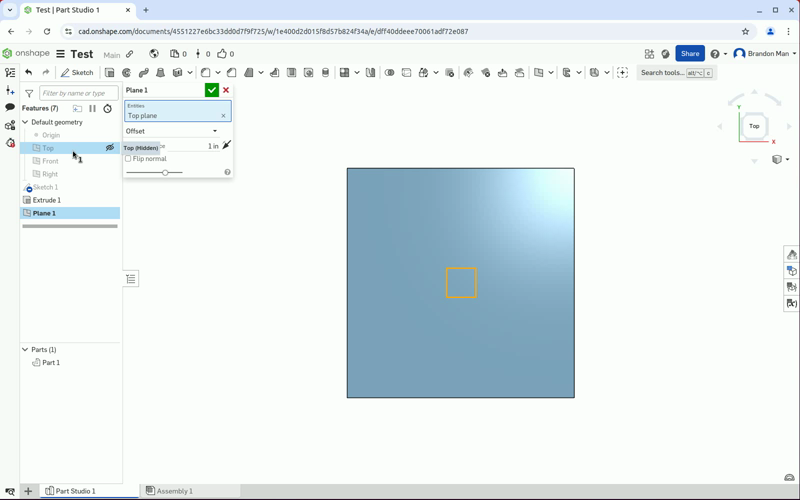
key(tab, 2)
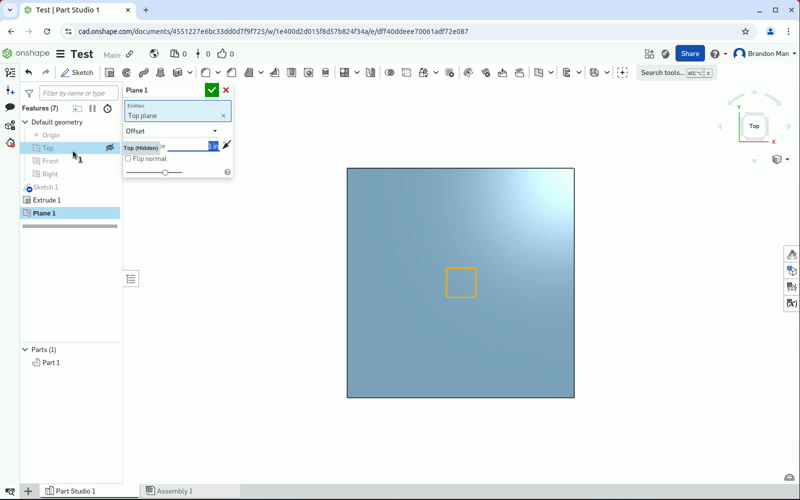
text(3.358)
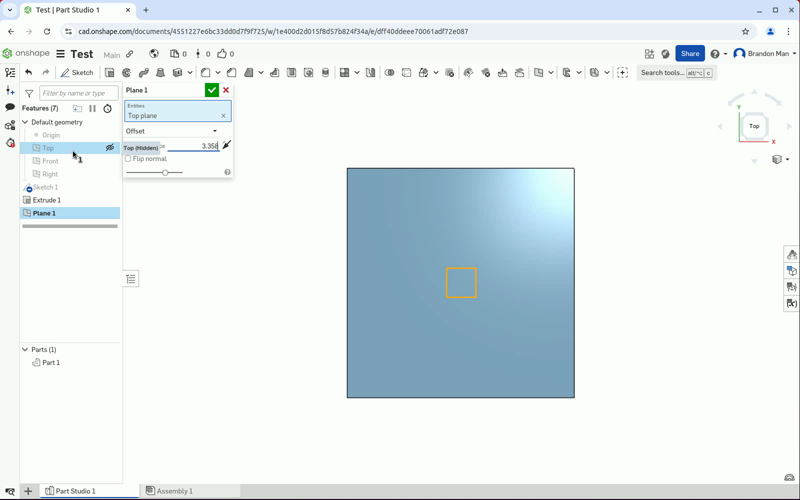
key(enter, 2)
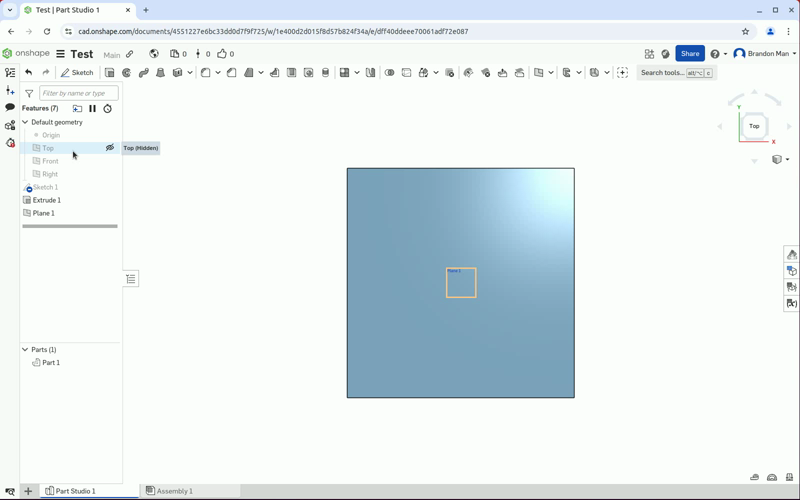
key(shift+s)
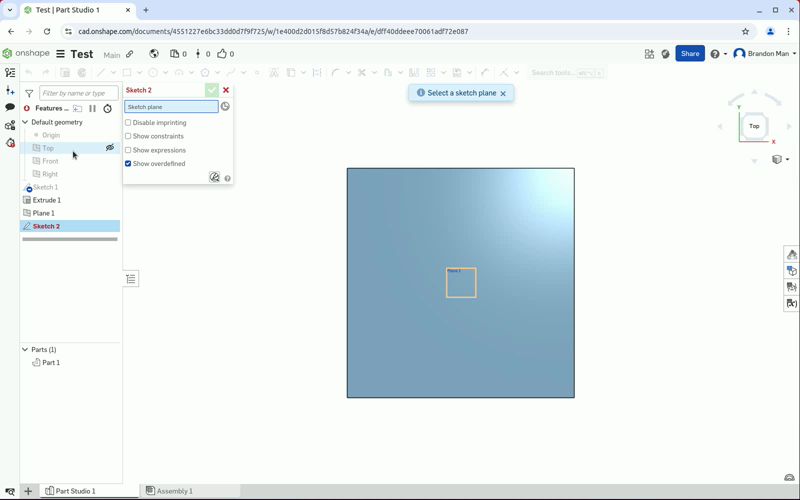
mouse_move(73, 215)
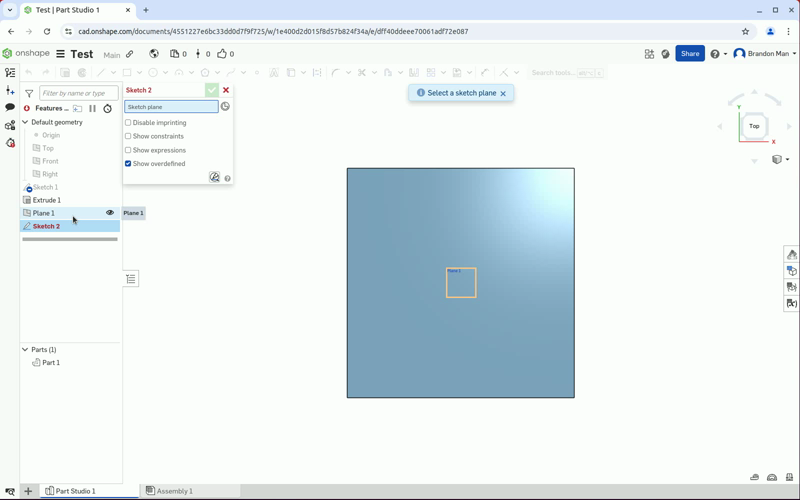
click(73, 215)
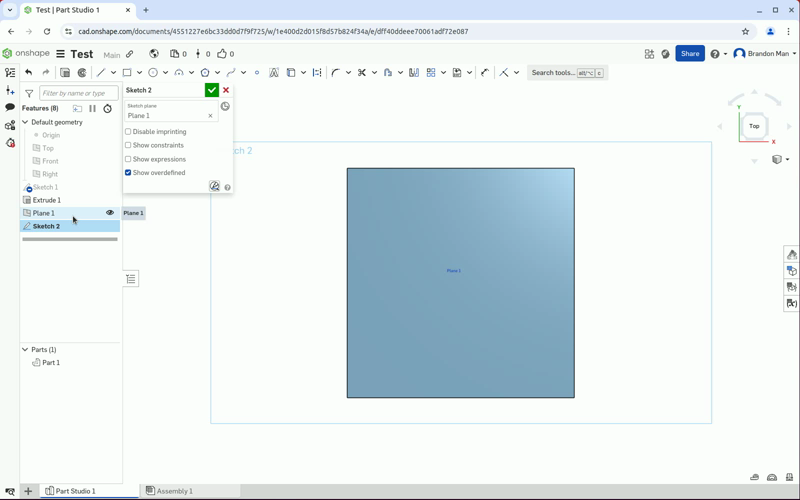
mouse_move(73, 352)
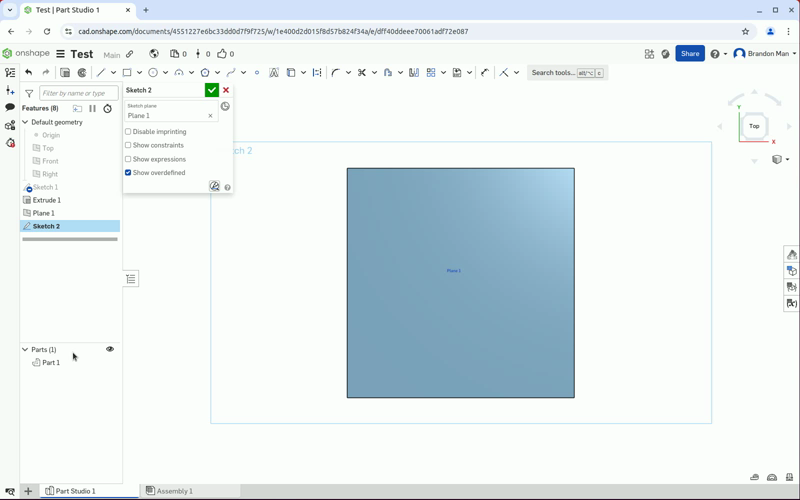
key(y)
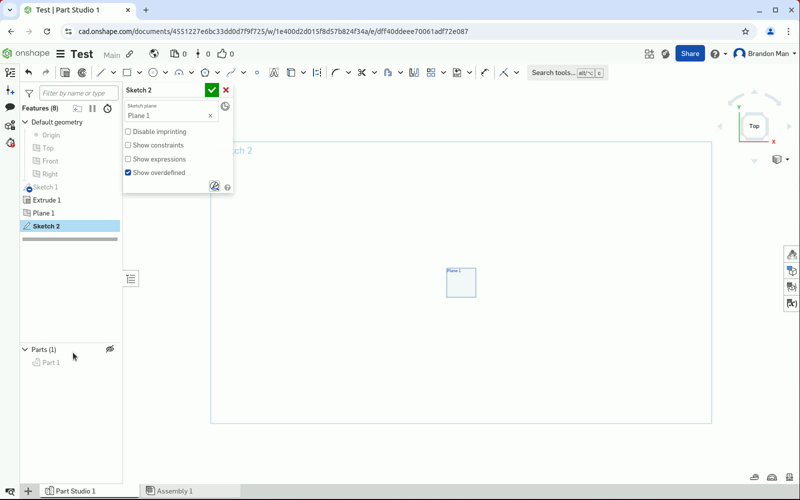
key(a)
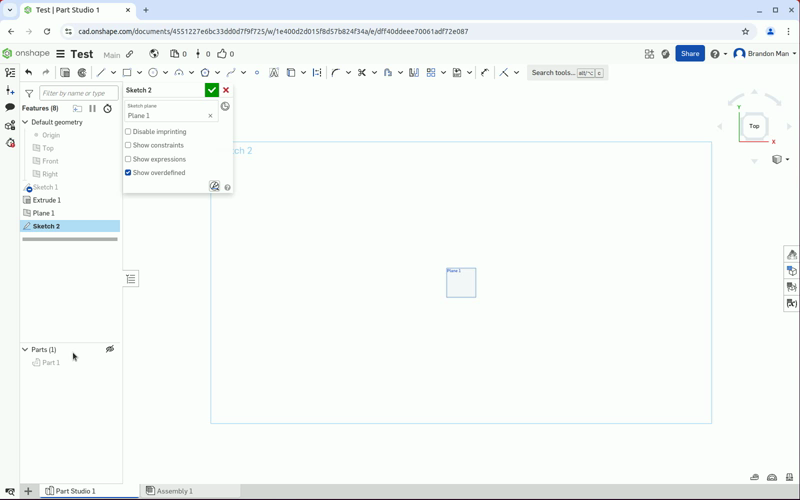
key_down(shift)
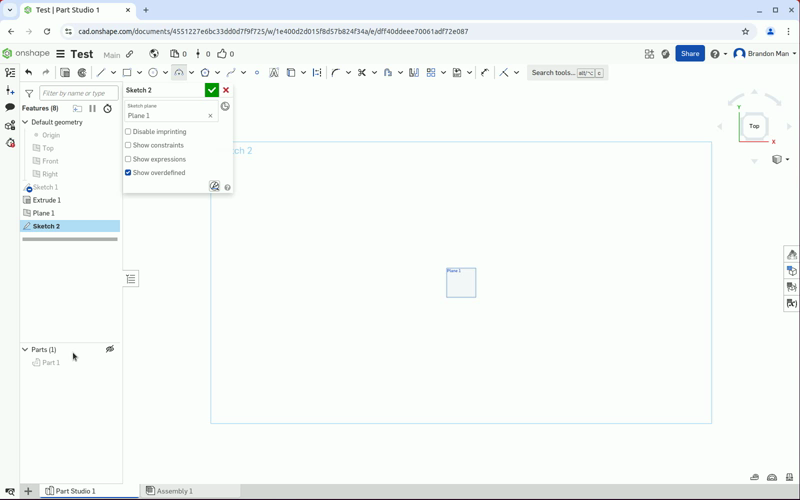
mouse_move(507, 192)
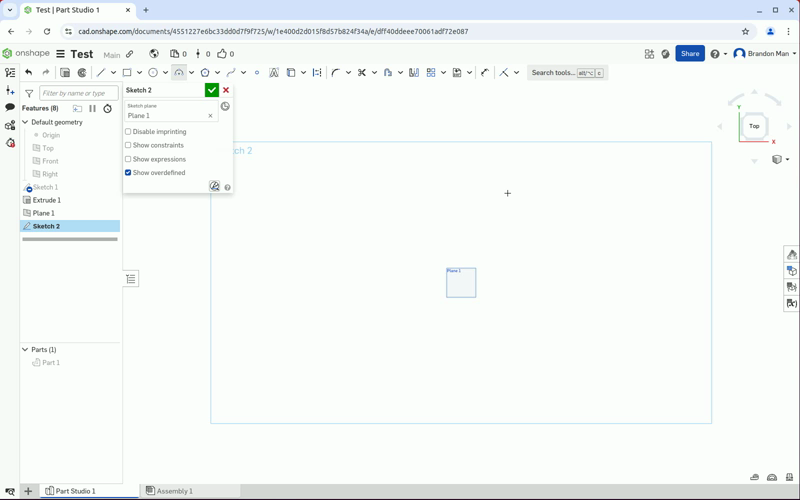
click(507, 192)
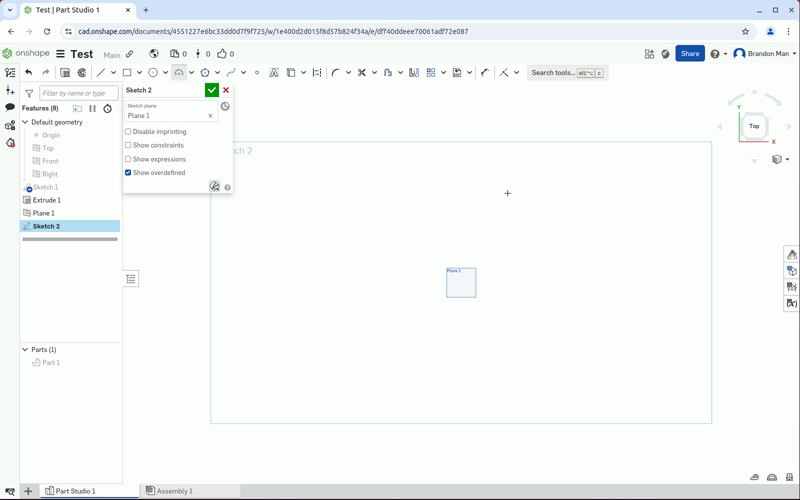
key_up(shift)
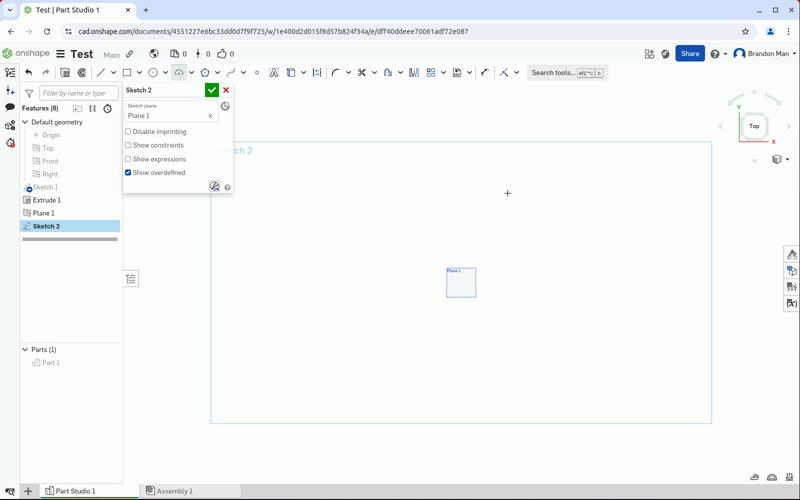
key_down(shift)
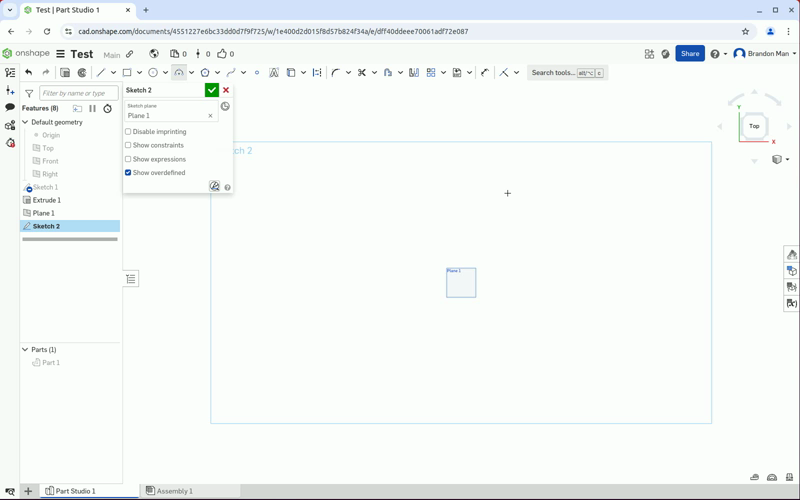
mouse_move(550, 234)
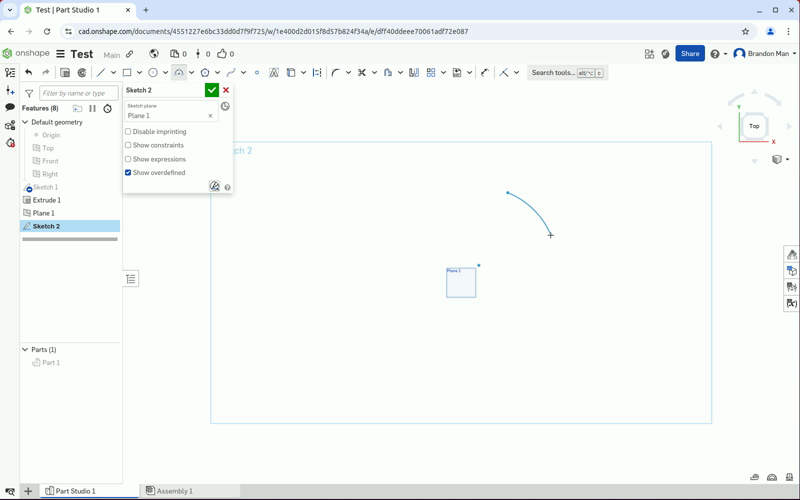
click(550, 234)
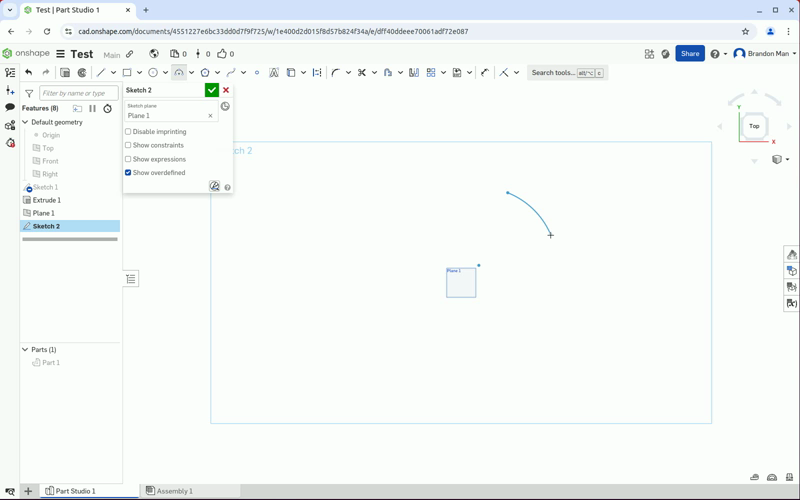
mouse_move(532, 210)
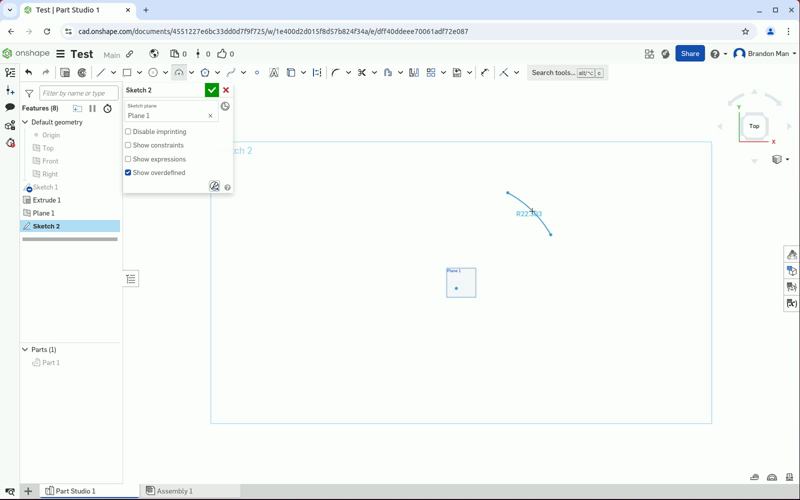
click(532, 210)
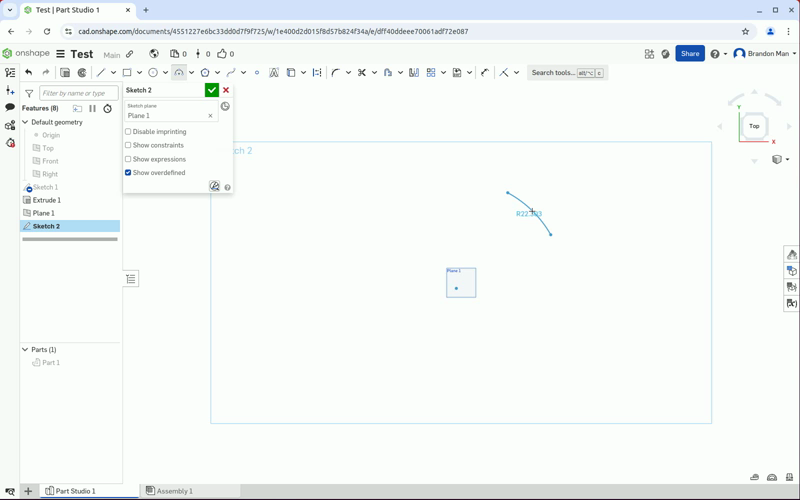
key_up(shift)
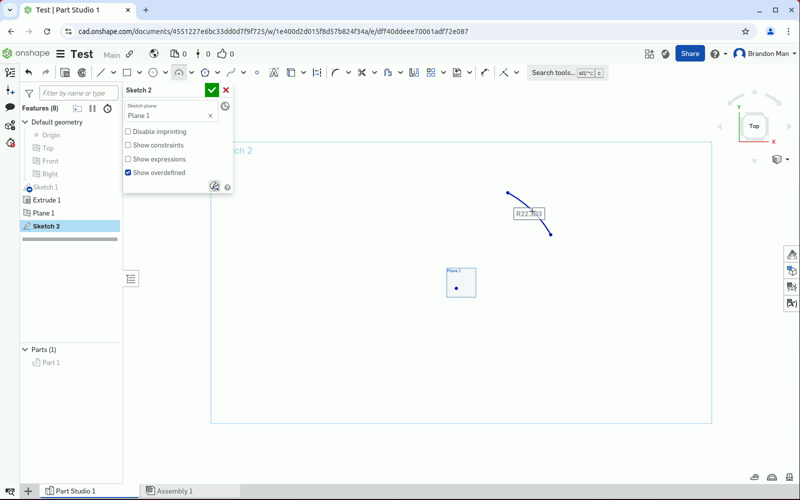
key(esc)
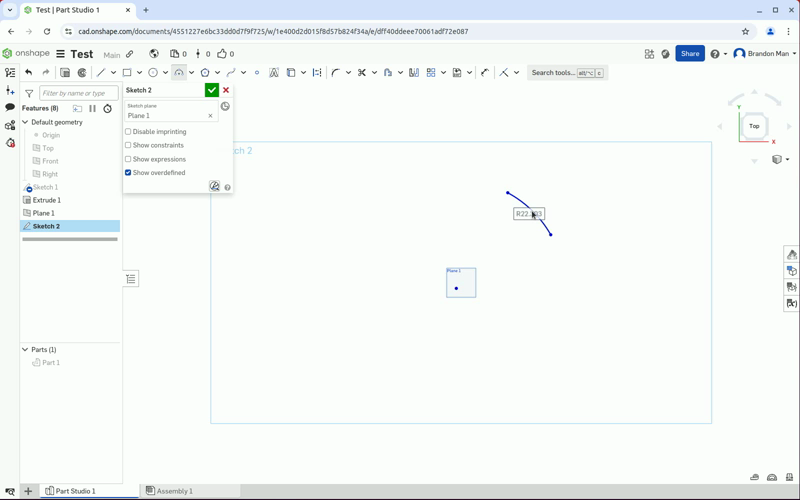
key(l)
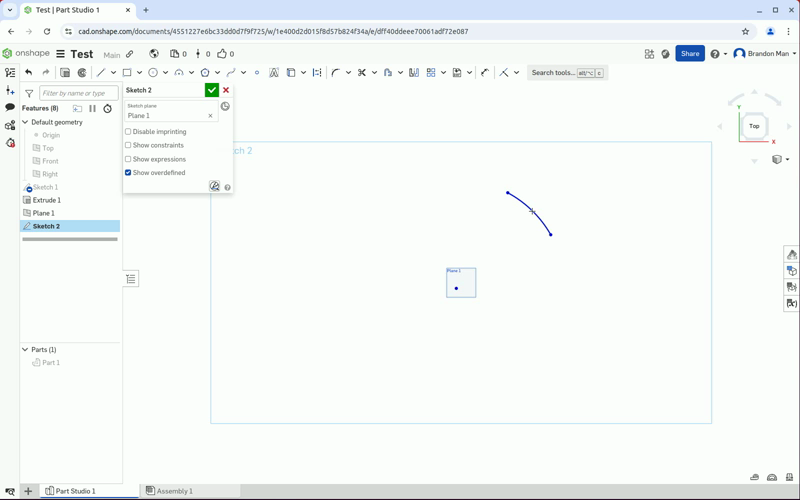
mouse_move(550, 234)
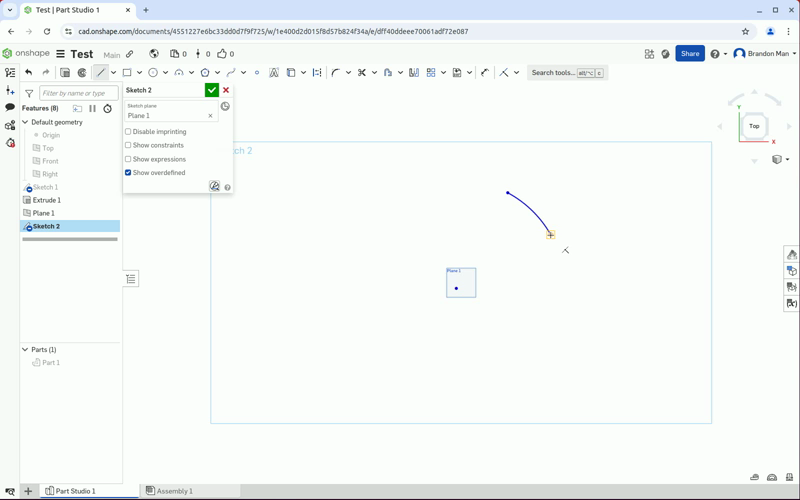
click(550, 234)
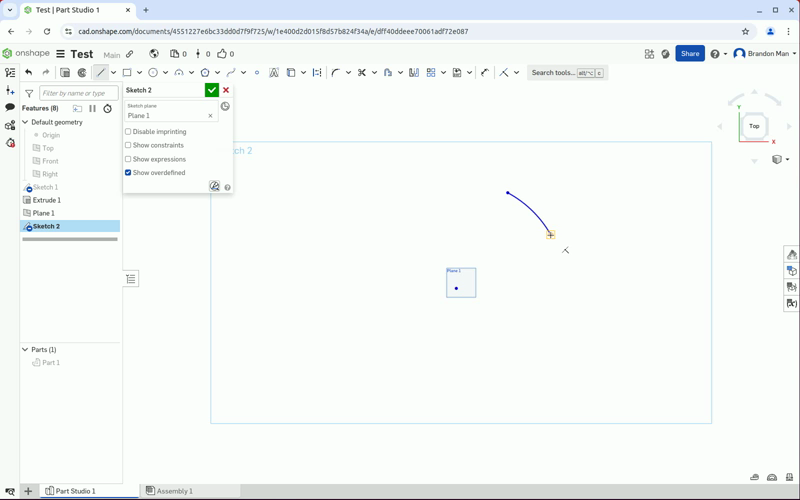
key_down(shift)
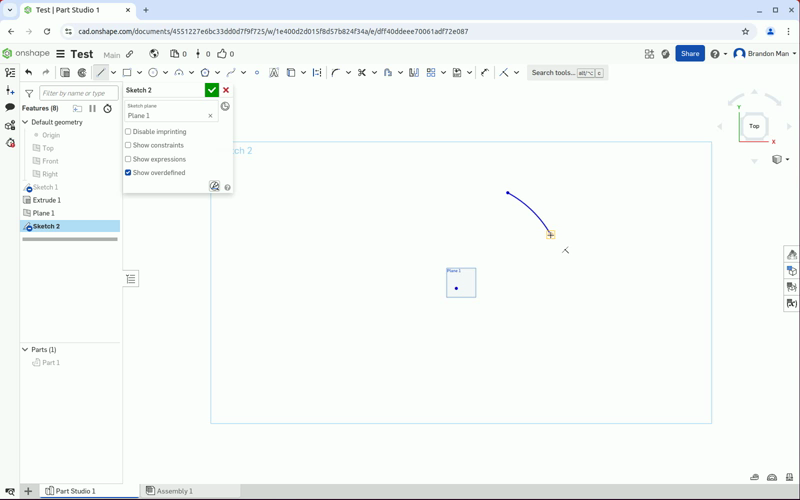
mouse_move(580, 234)
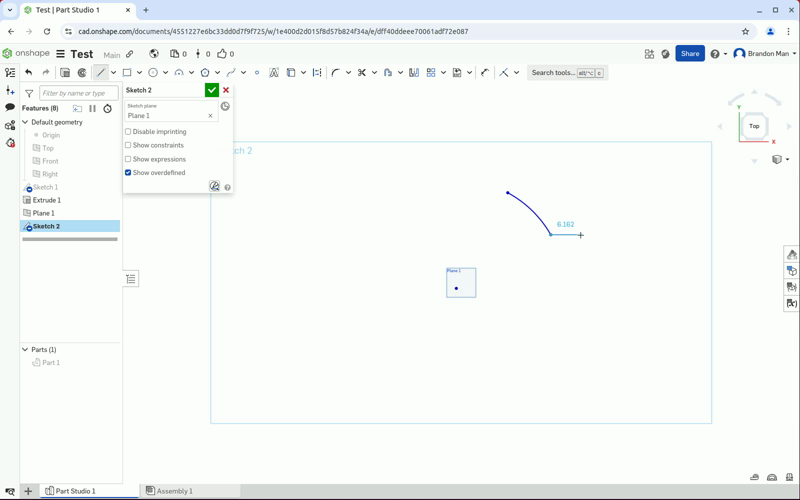
mouse_move(566, 234)
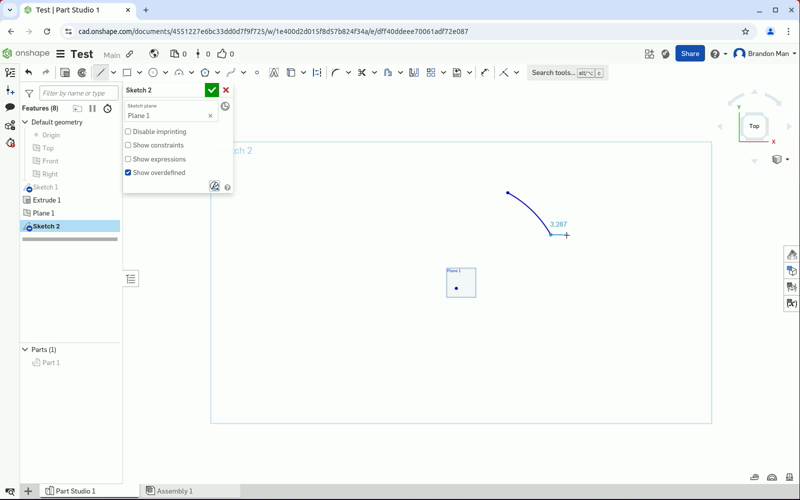
click(566, 234)
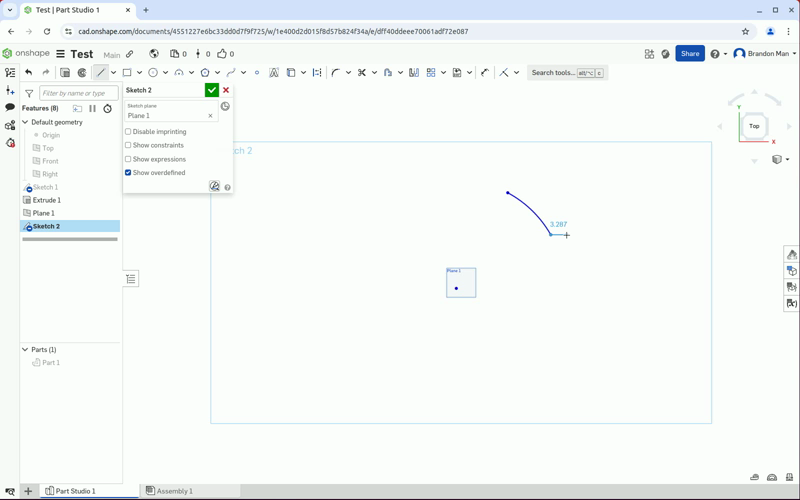
key_up(shift)
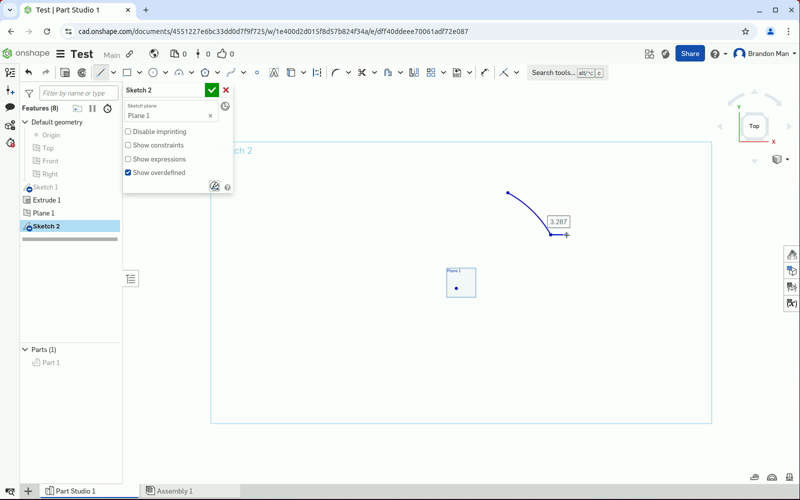
key_down(shift)
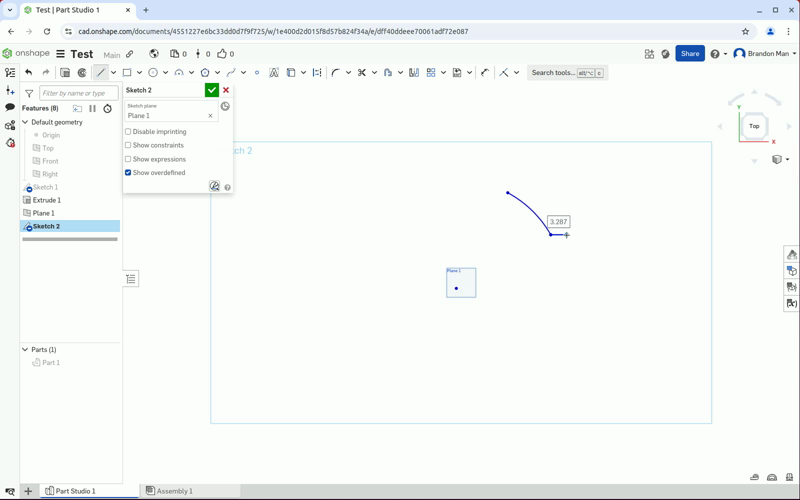
mouse_move(589, 234)
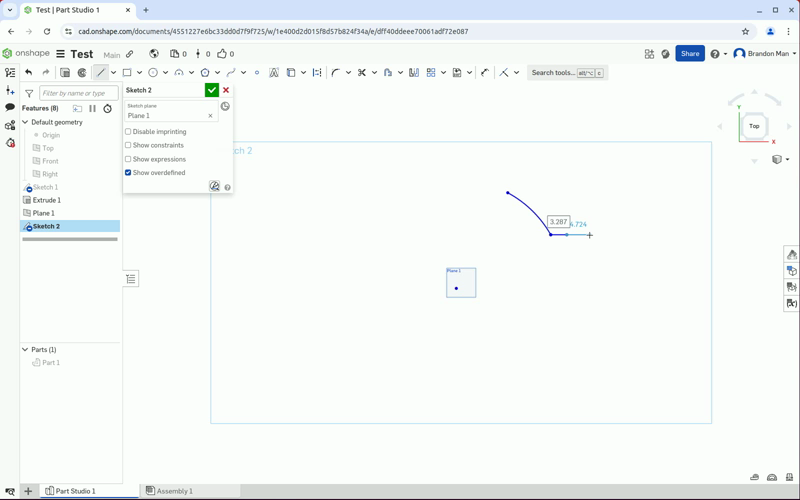
mouse_move(566, 175)
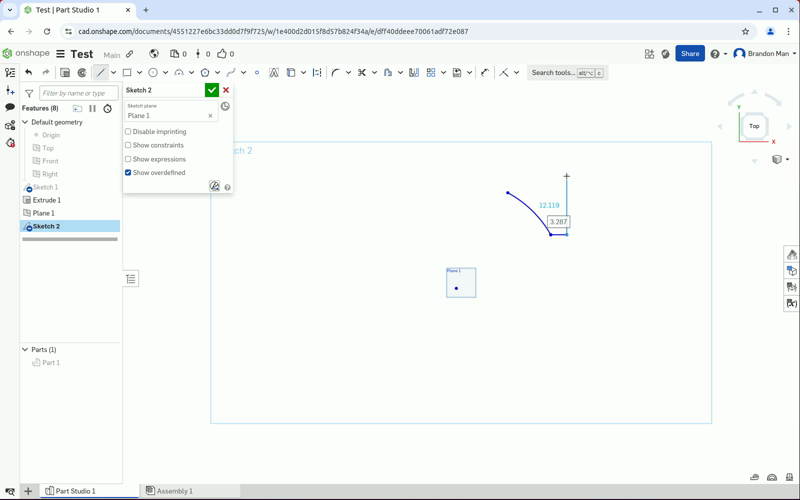
click(566, 175)
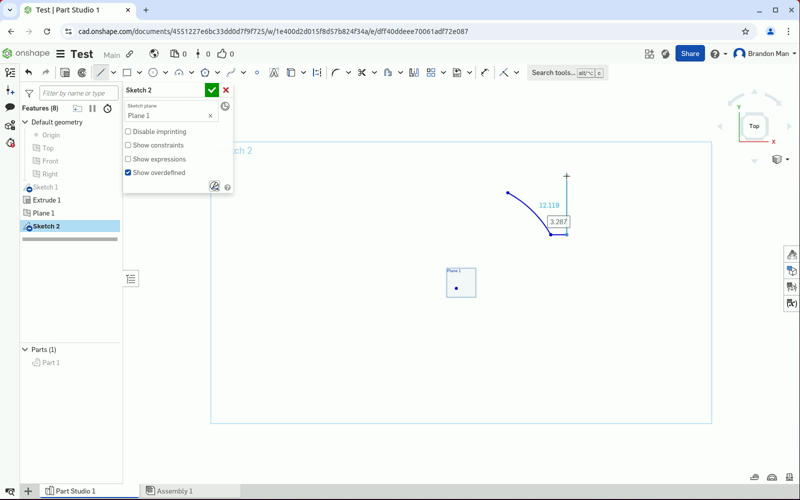
key_up(shift)
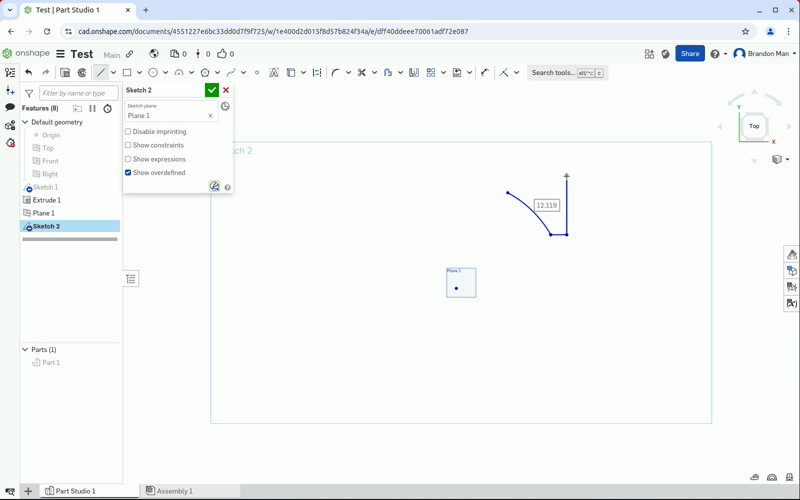
key_down(shift)
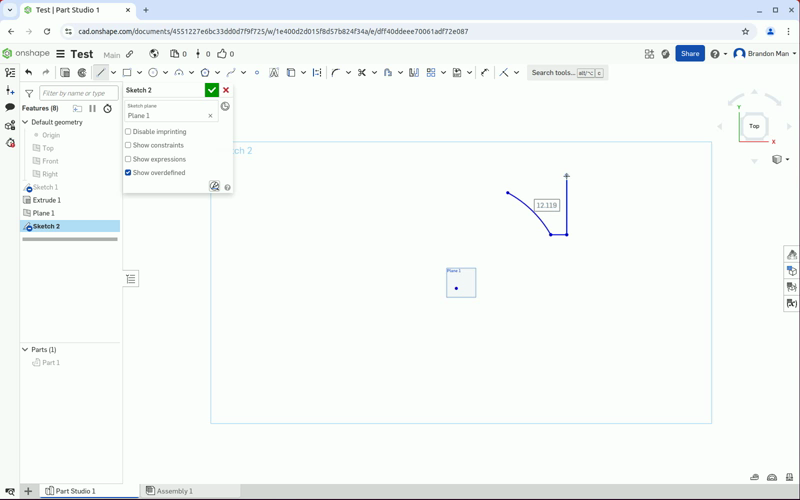
mouse_move(589, 175)
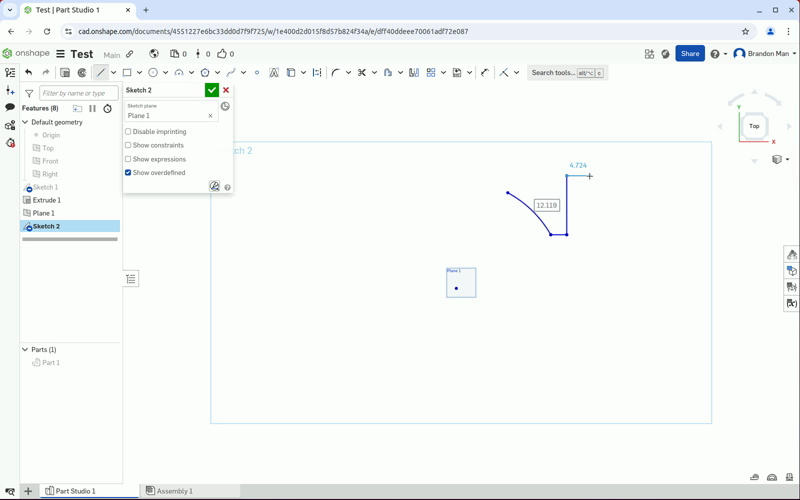
mouse_move(507, 175)
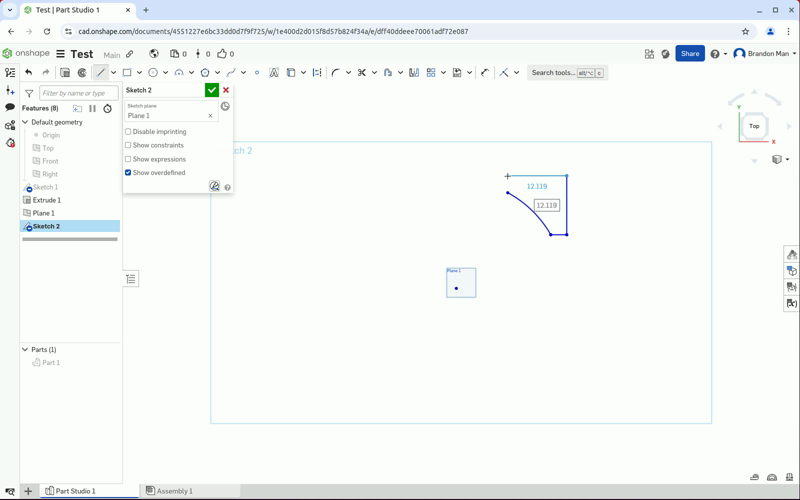
click(507, 175)
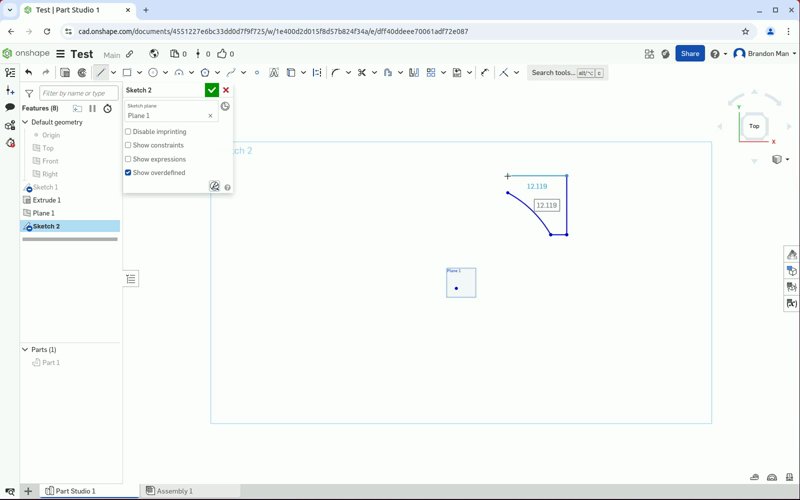
key_up(shift)
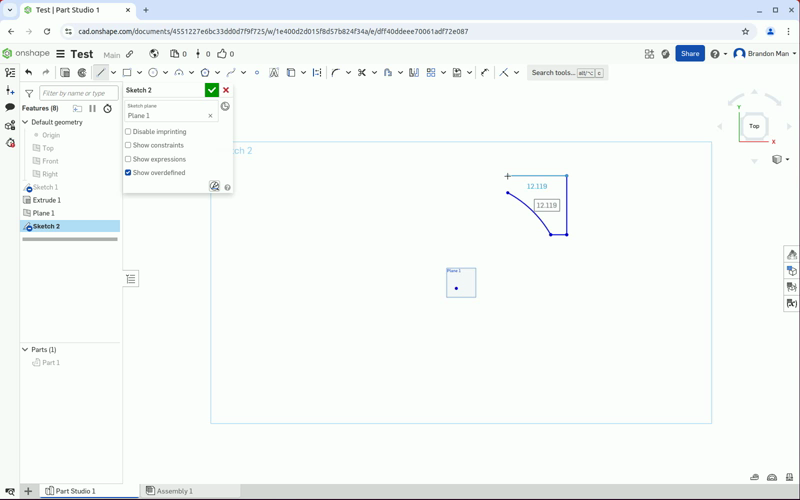
mouse_move(537, 175)
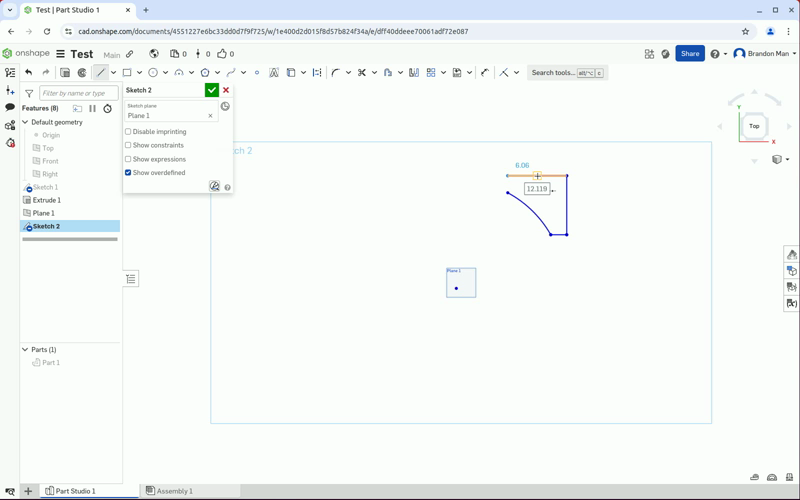
key_down(shift)
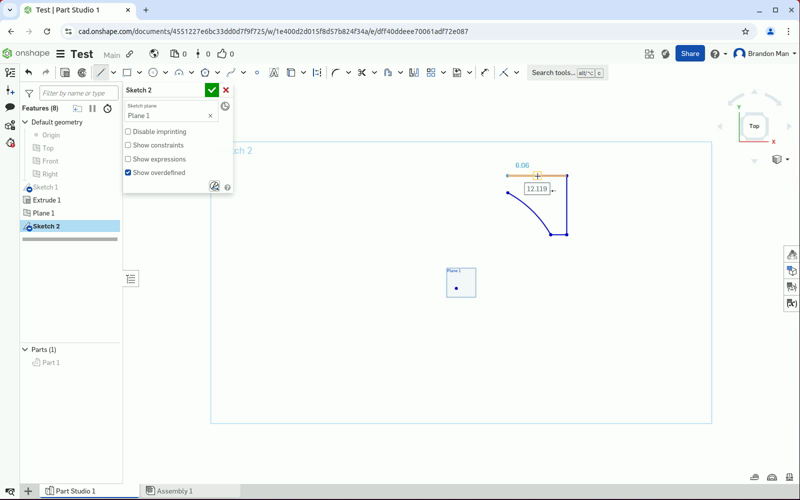
mouse_move(507, 192)
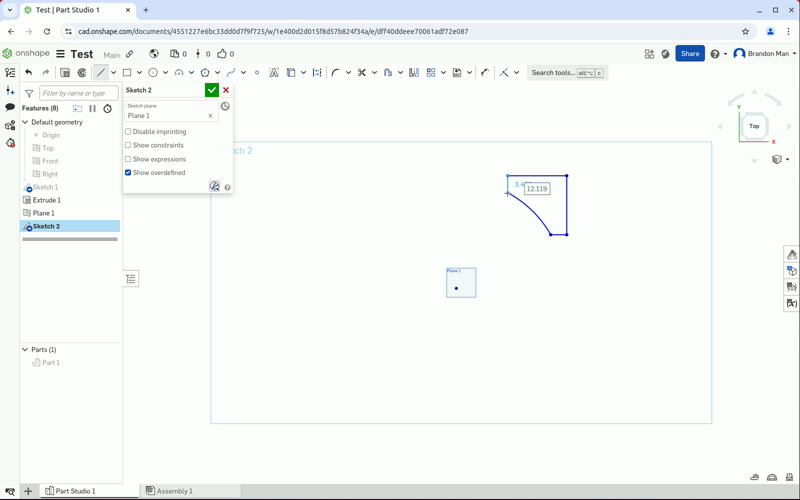
key_up(shift)
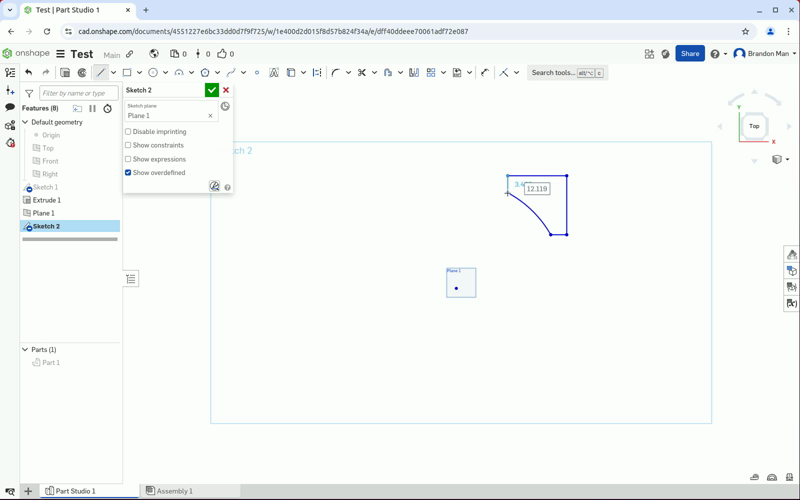
click(507, 192)
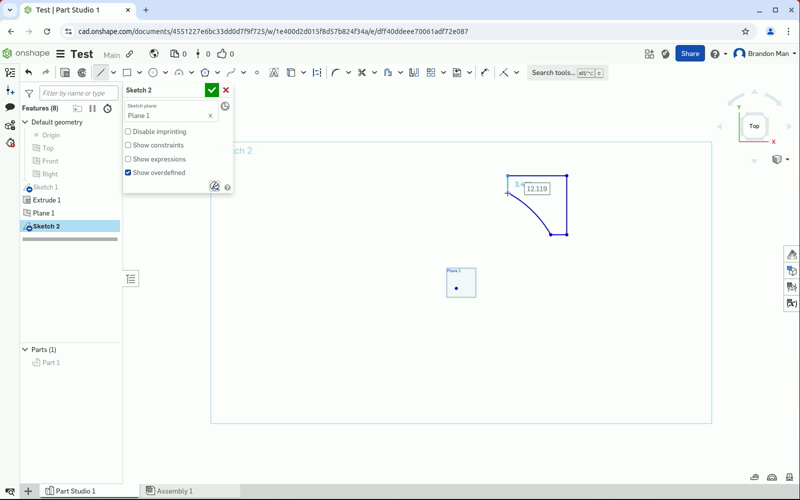
key(esc)
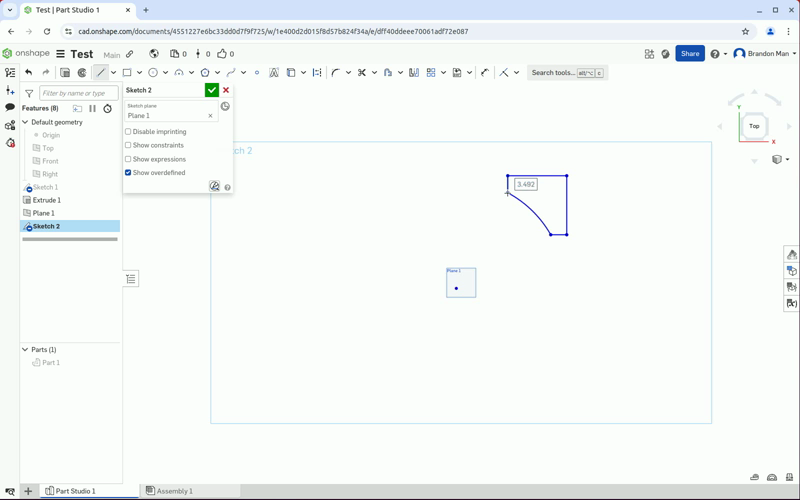
mouse_move(532, 189)
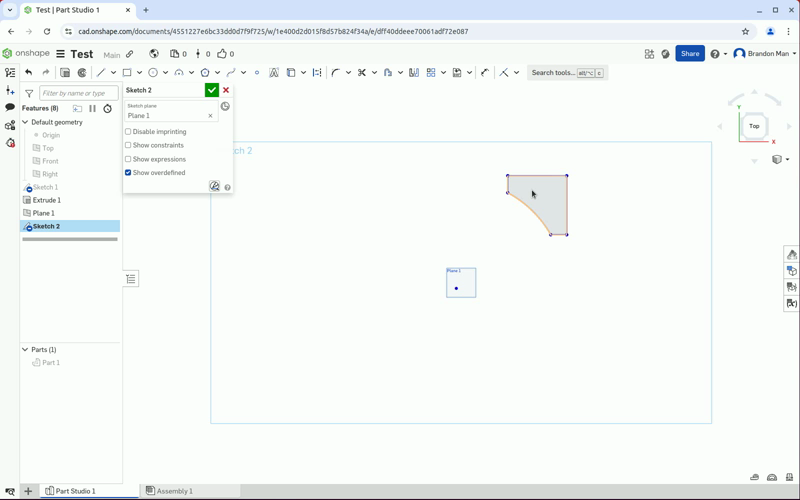
click(532, 189)
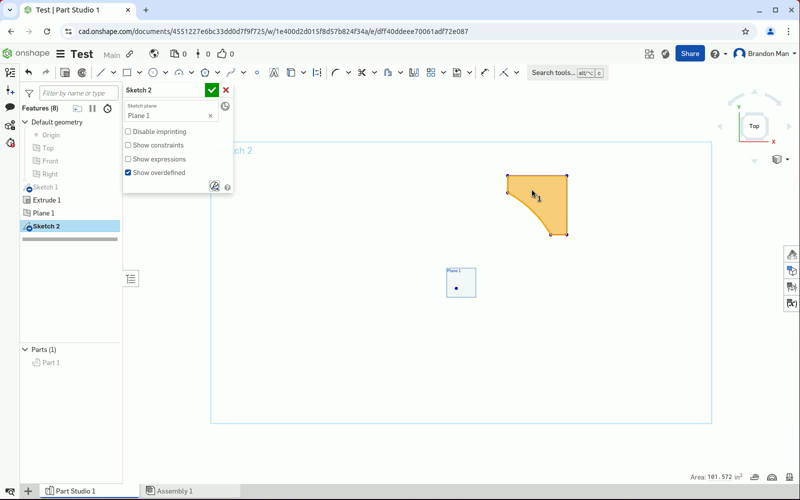
mouse_move(73, 352)
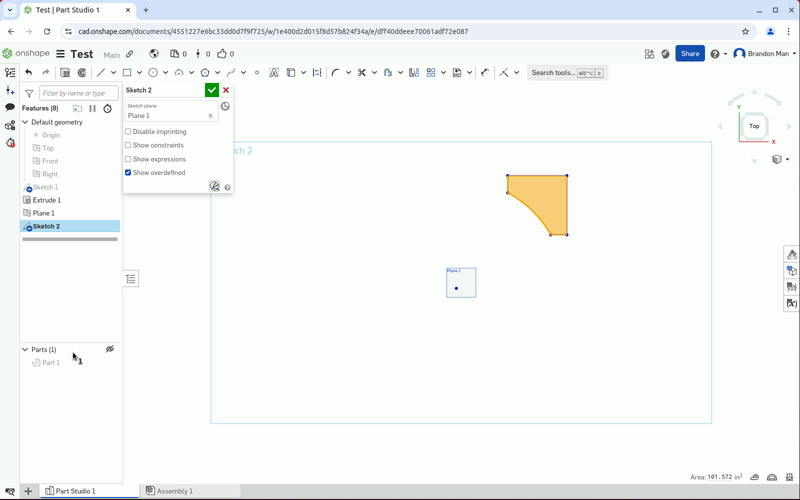
key(shift+y)
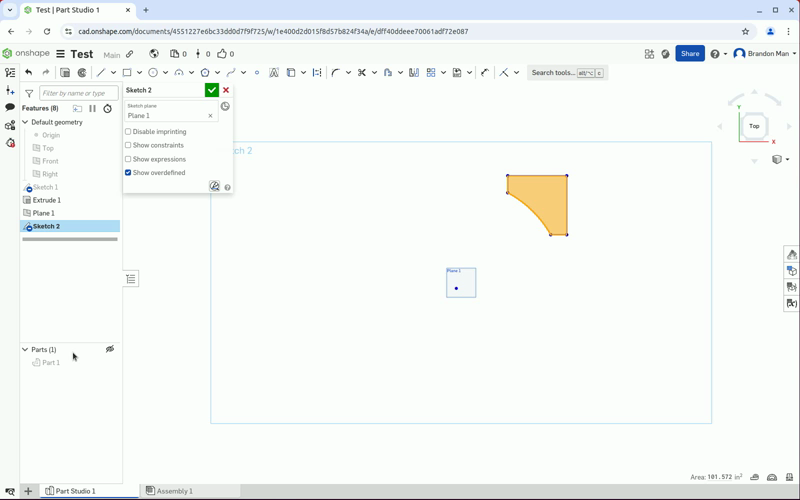
key(shift+e)
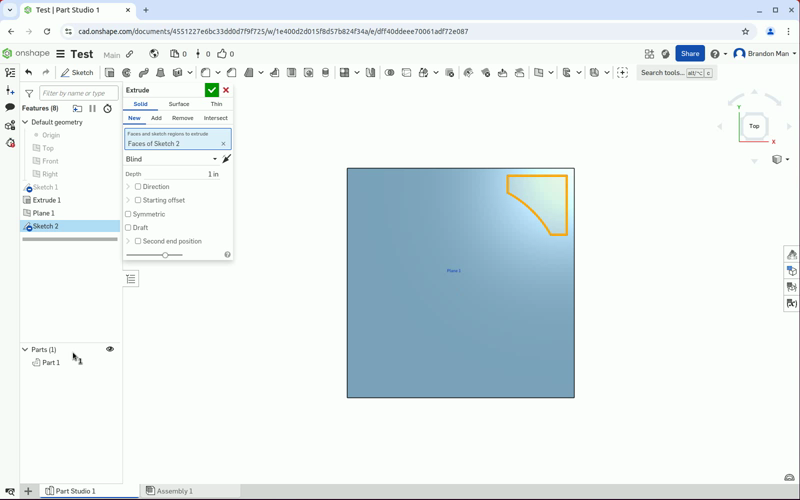
mouse_move(143, 106)
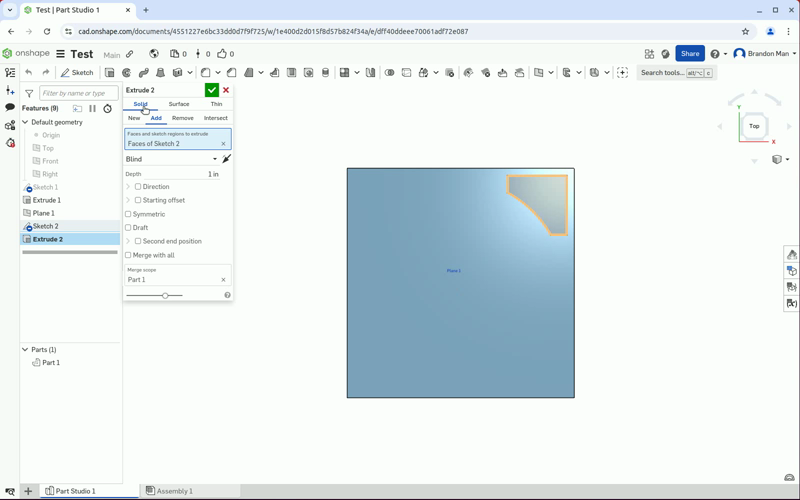
click(143, 106)
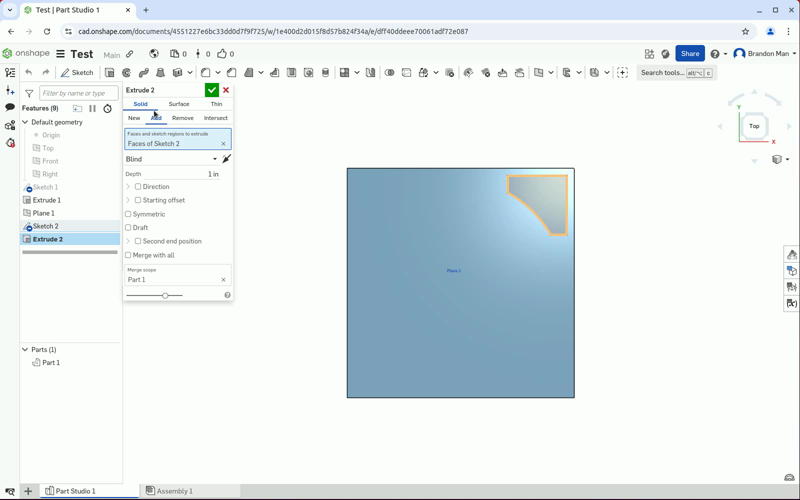
mouse_move(186, 120)
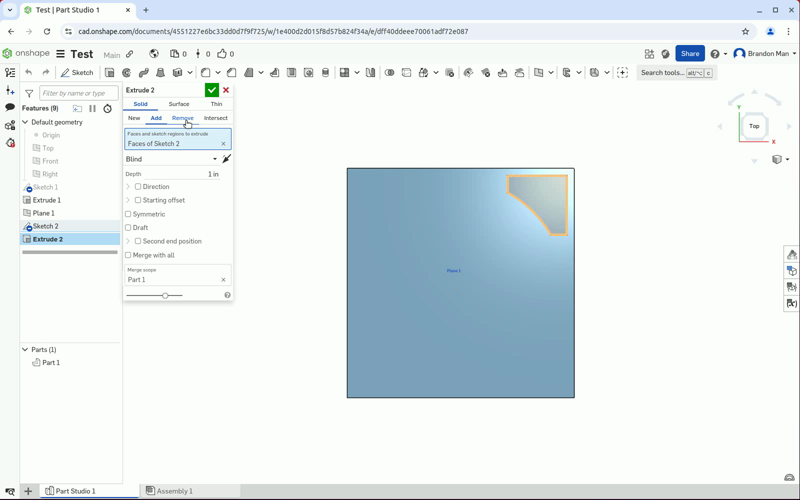
click(186, 120)
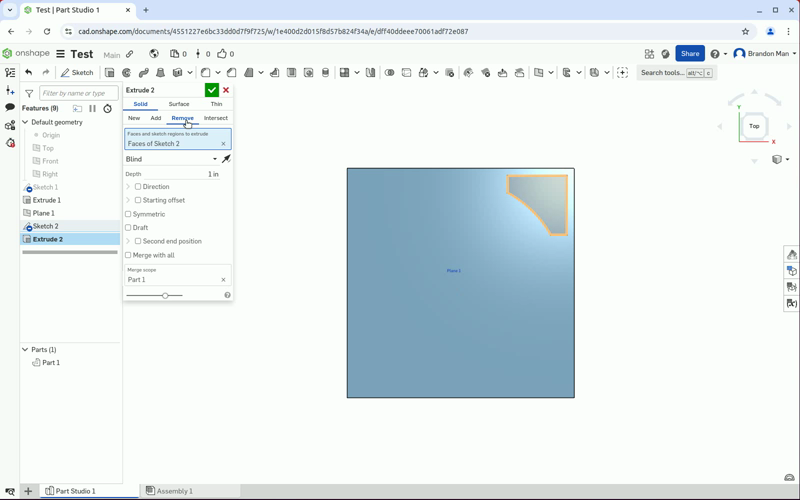
key(tab, 4)
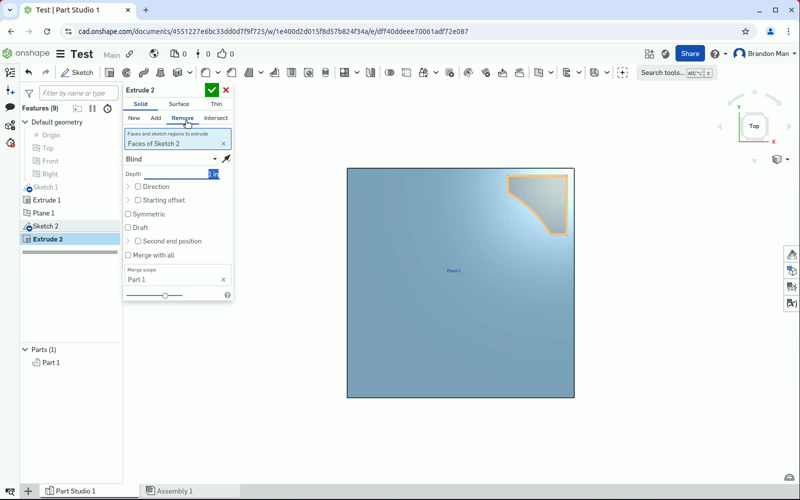
text(2.166)
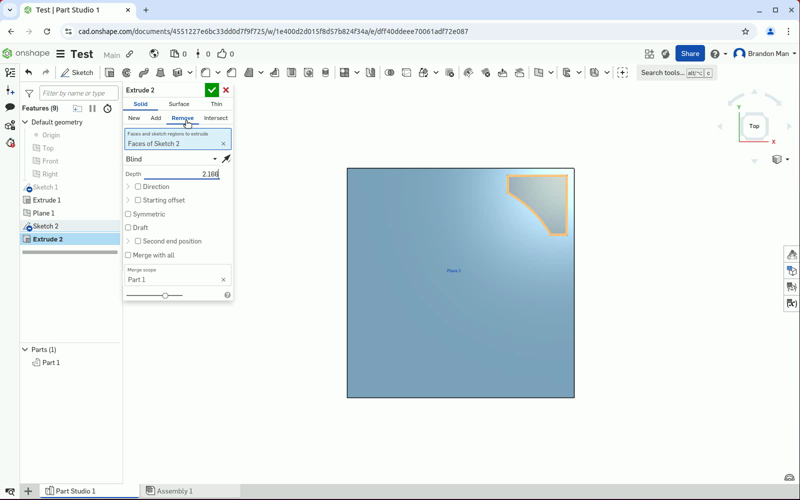
key(tab, 6)
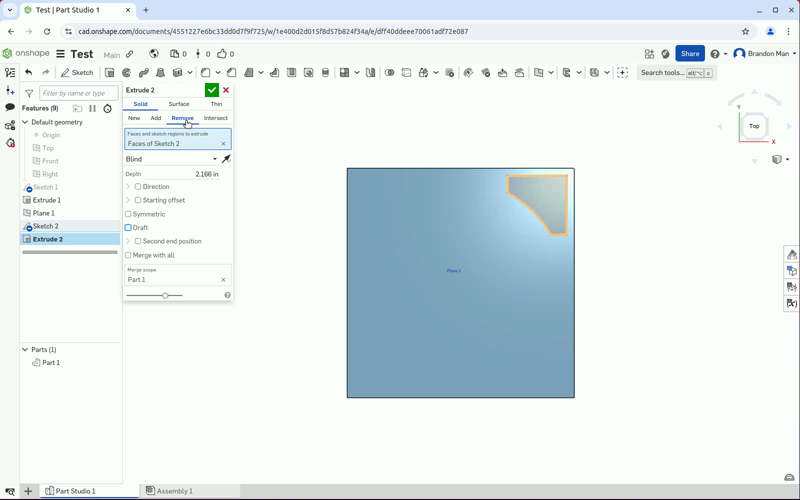
key(space)
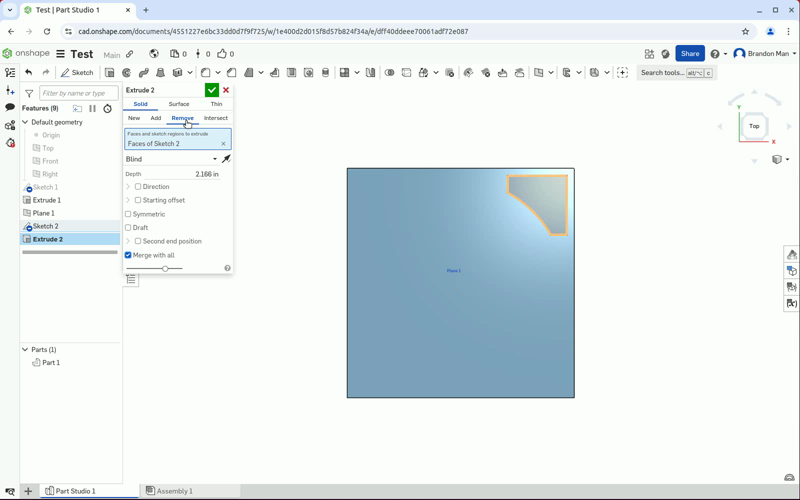
key(enter)
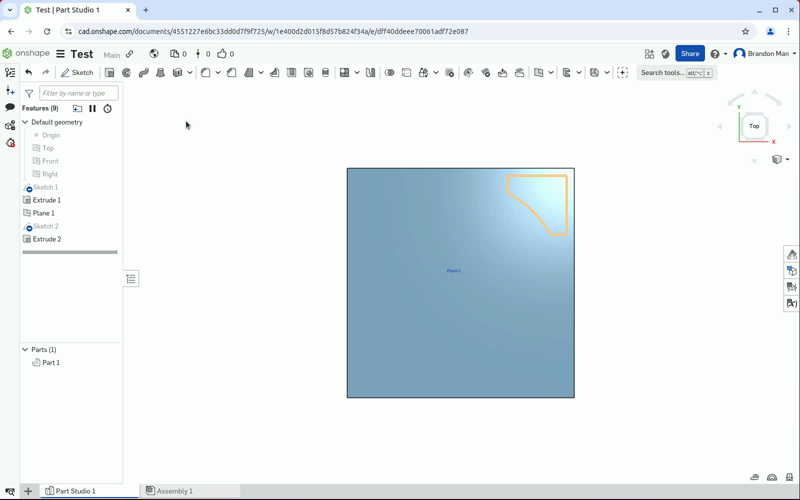
key(shift+h)
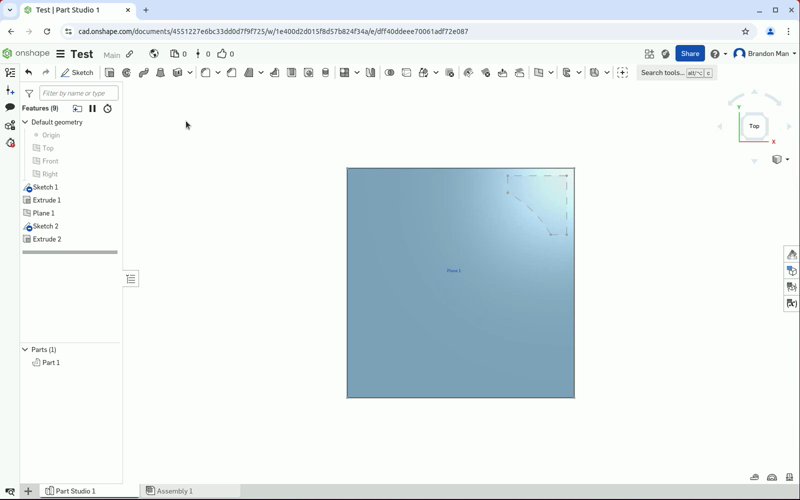
key(shift+h)
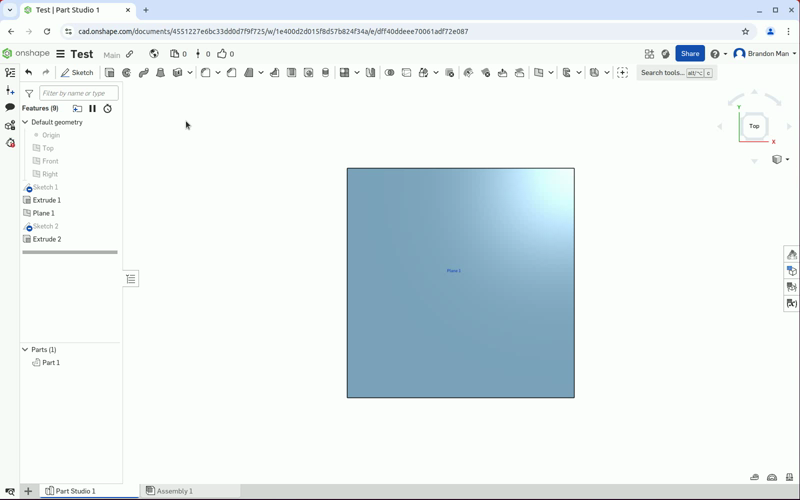
mouse_move(73, 189)
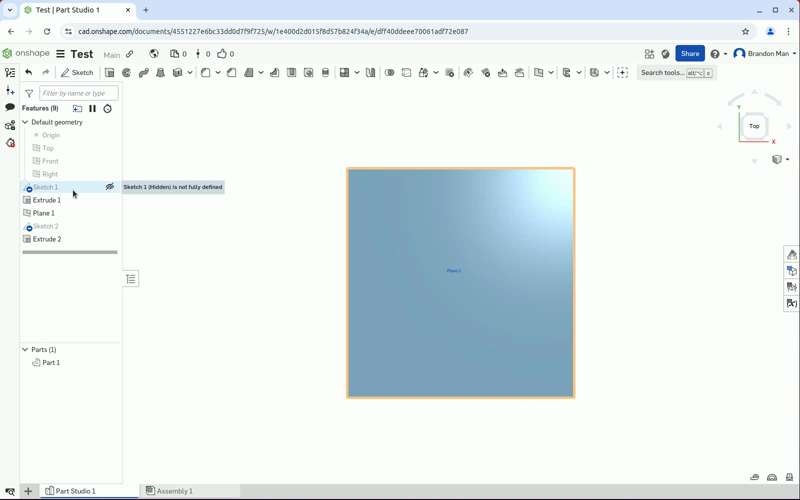
click(73, 189)
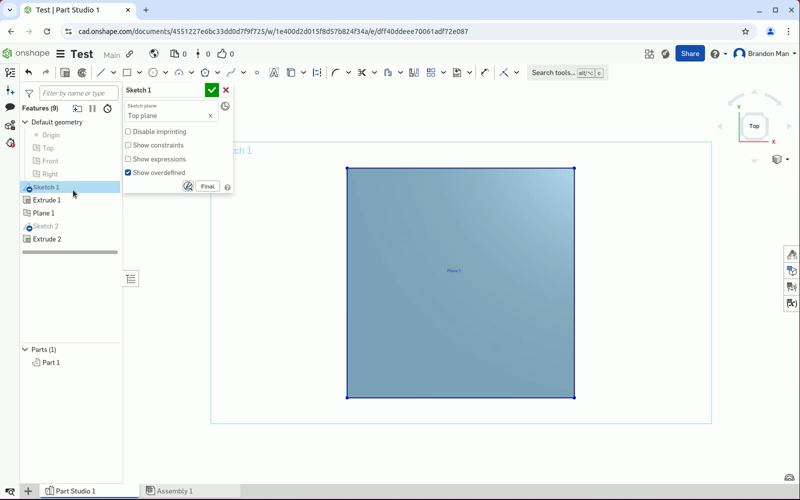
mouse_move(229, 92)
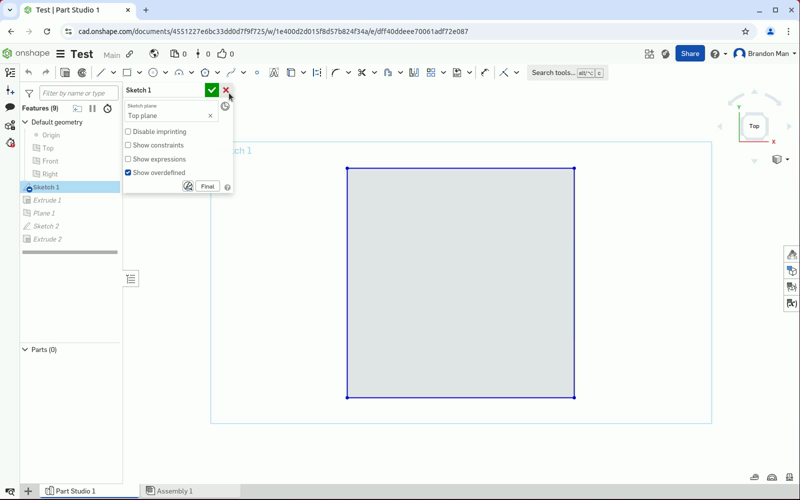
click(229, 92)
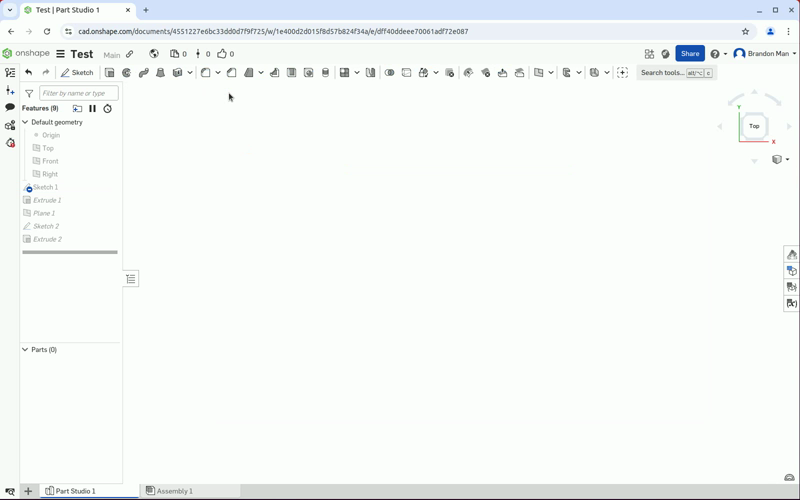
key(shift+s)
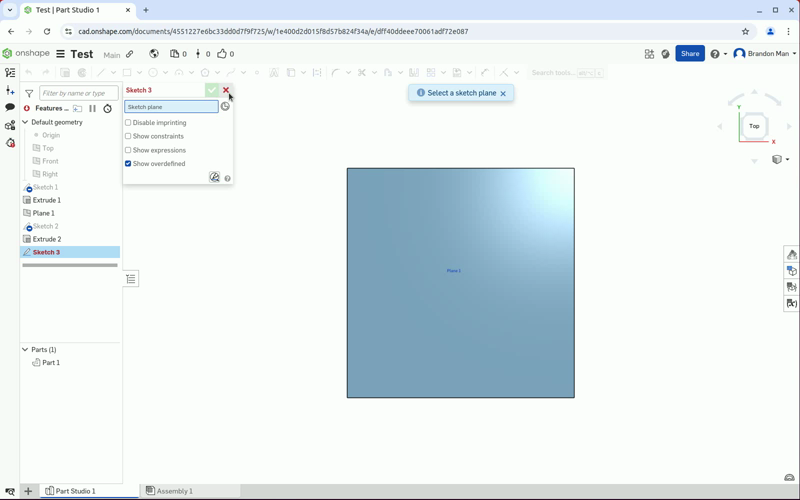
mouse_move(73, 215)
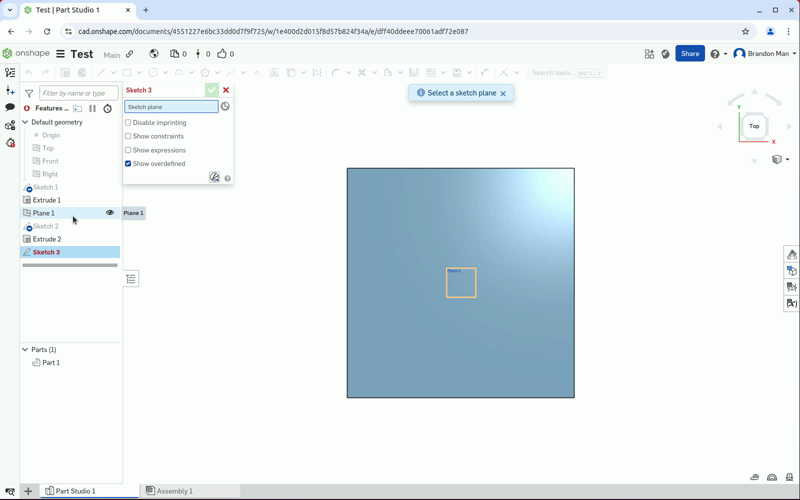
click(73, 215)
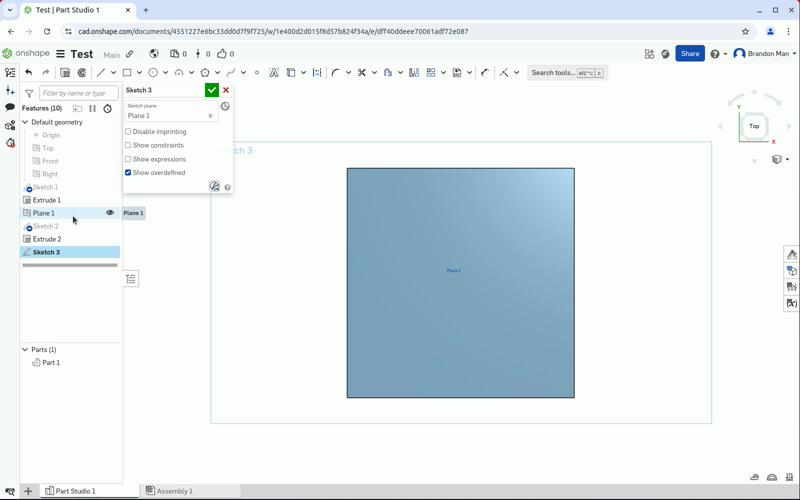
mouse_move(73, 352)
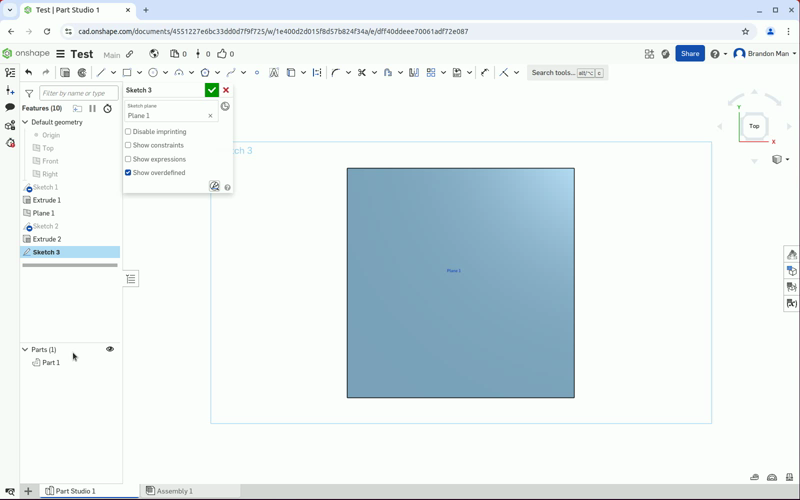
key(y)
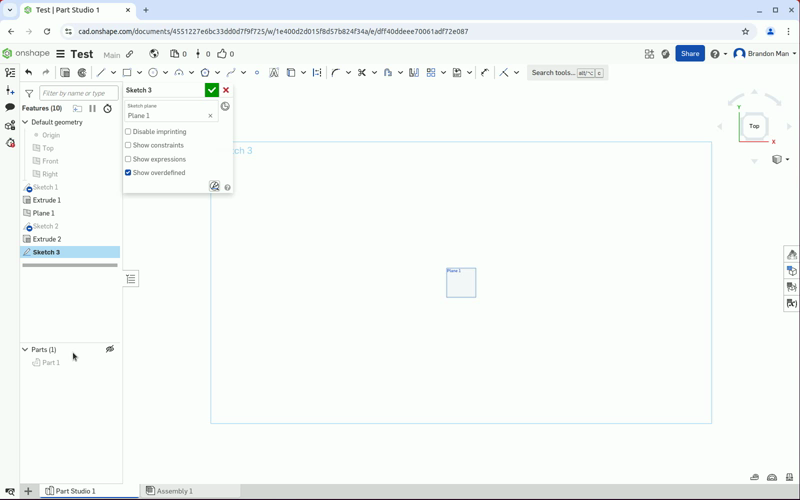
key(l)
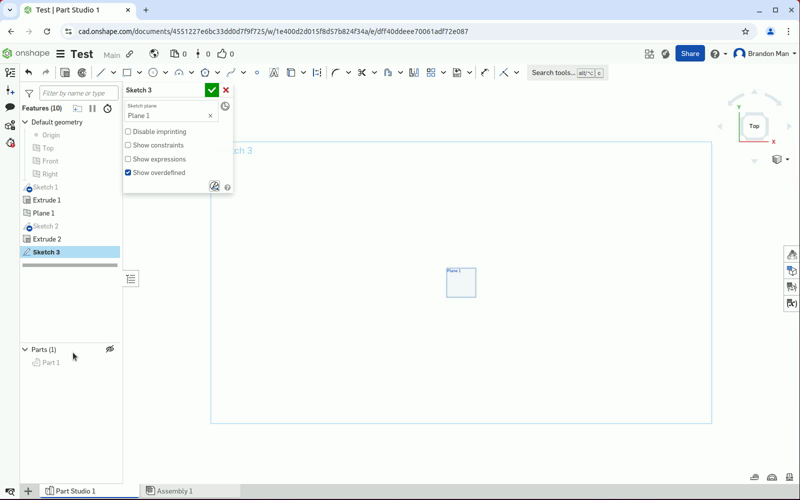
key_down(shift)
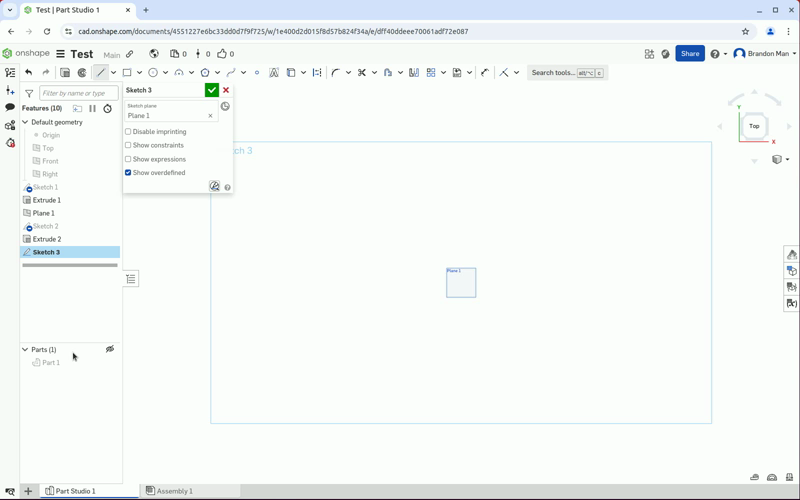
mouse_move(355, 234)
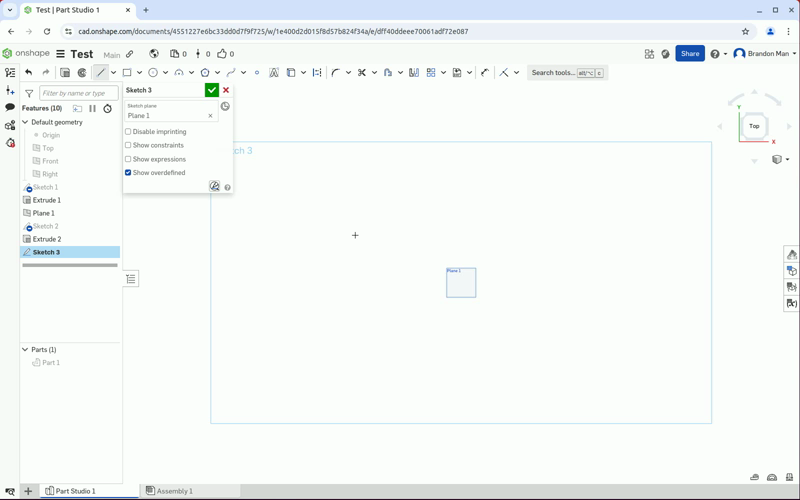
click(355, 234)
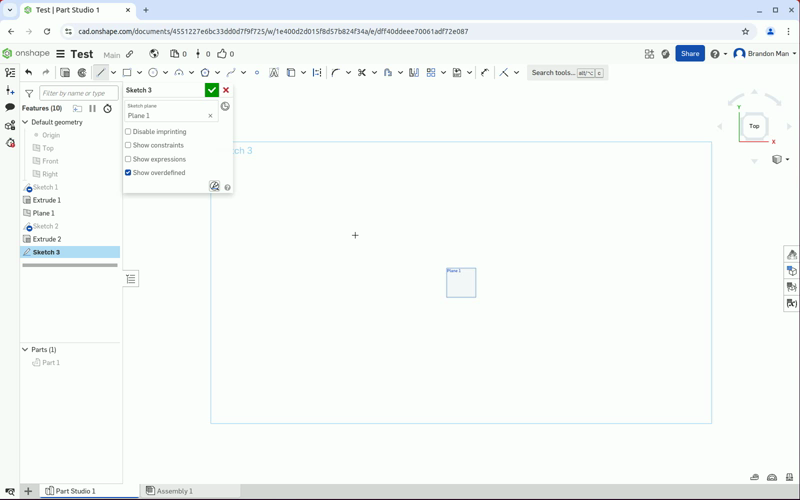
key_up(shift)
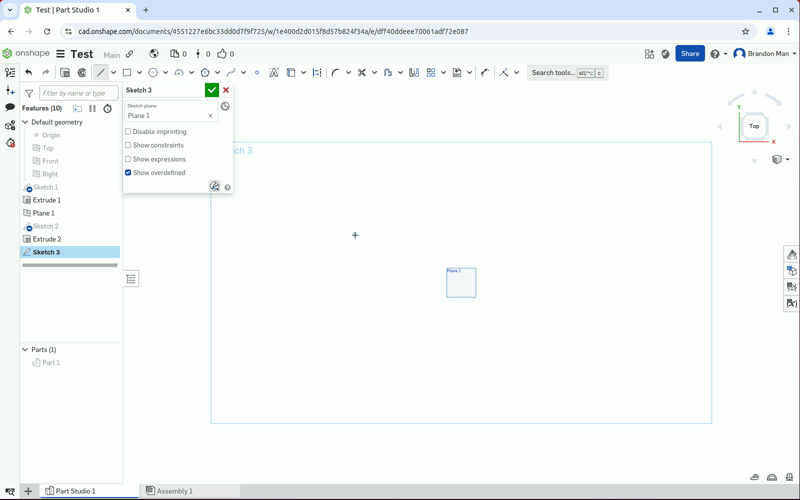
key_down(shift)
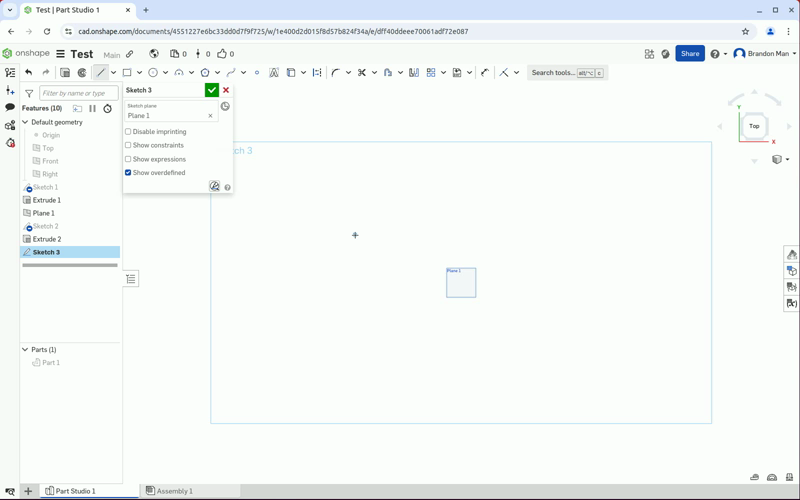
mouse_move(385, 234)
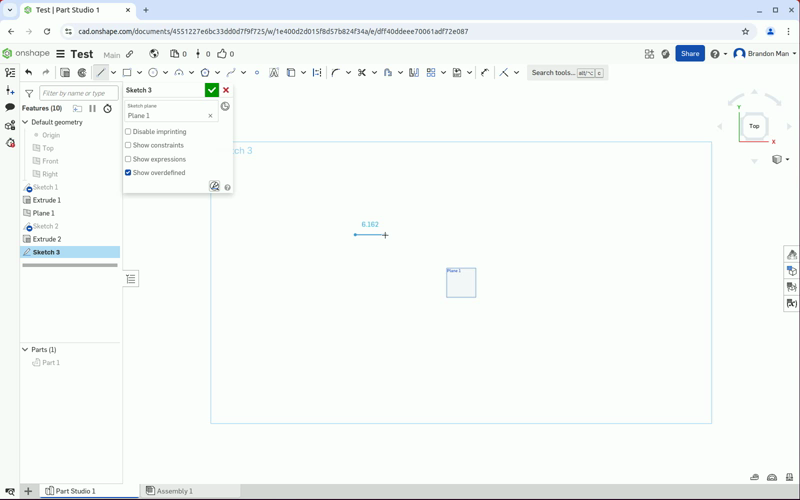
mouse_move(371, 234)
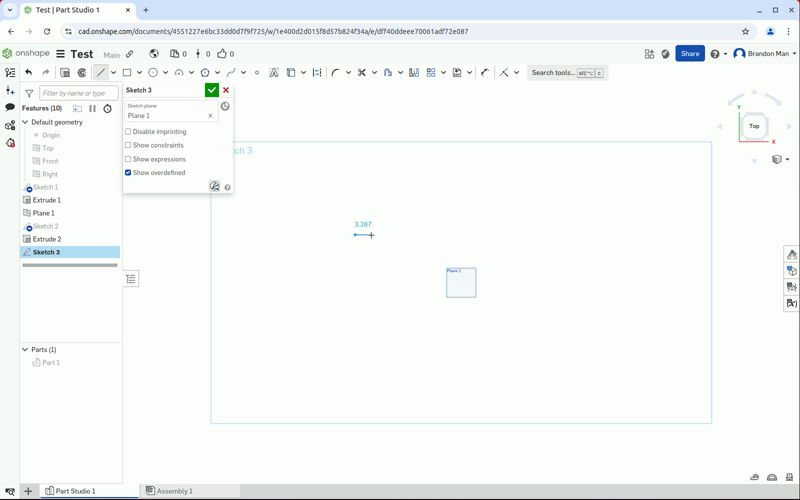
click(371, 234)
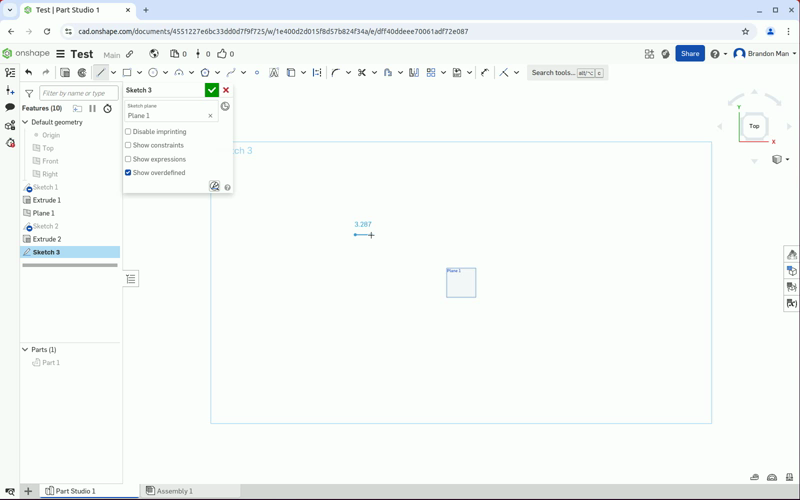
key_up(shift)
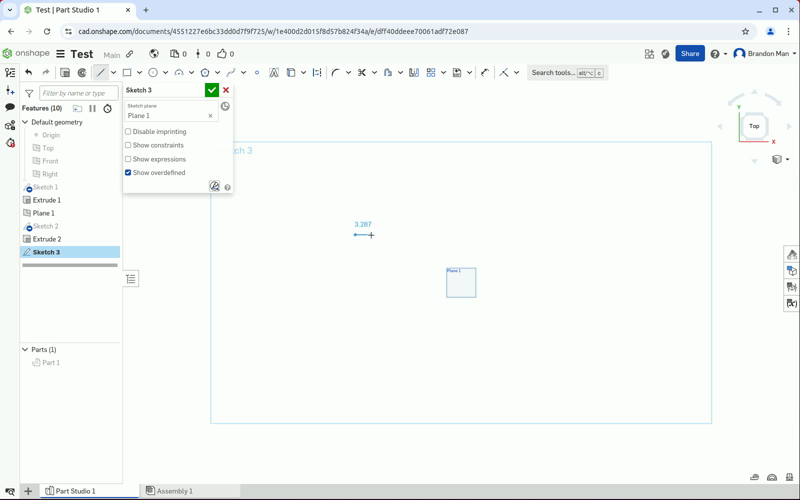
key(esc)
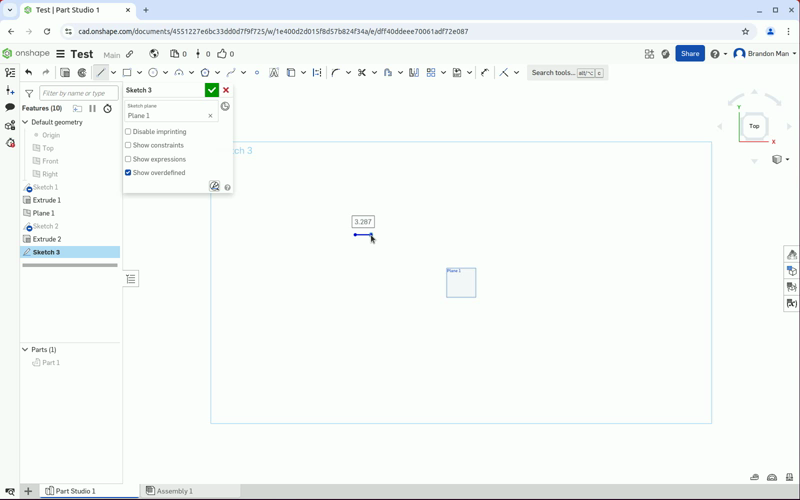
key(a)
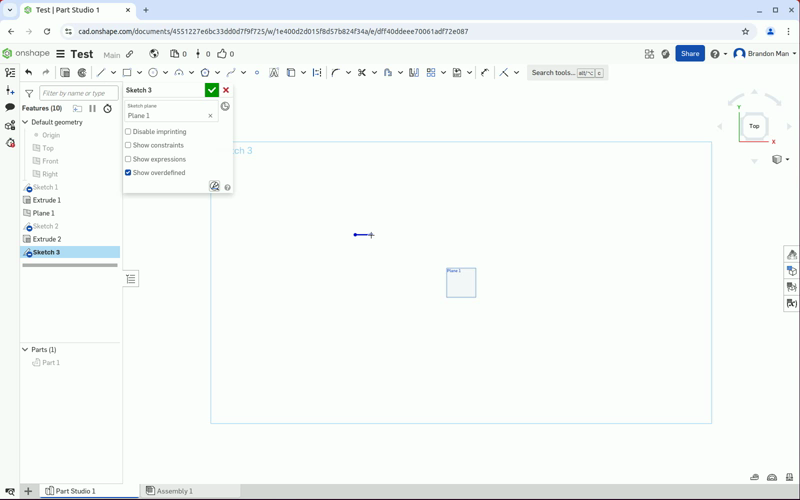
mouse_move(371, 234)
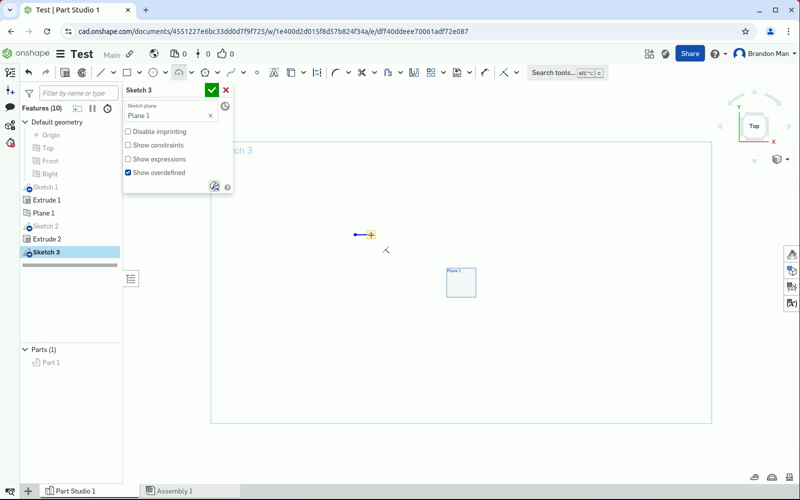
click(371, 234)
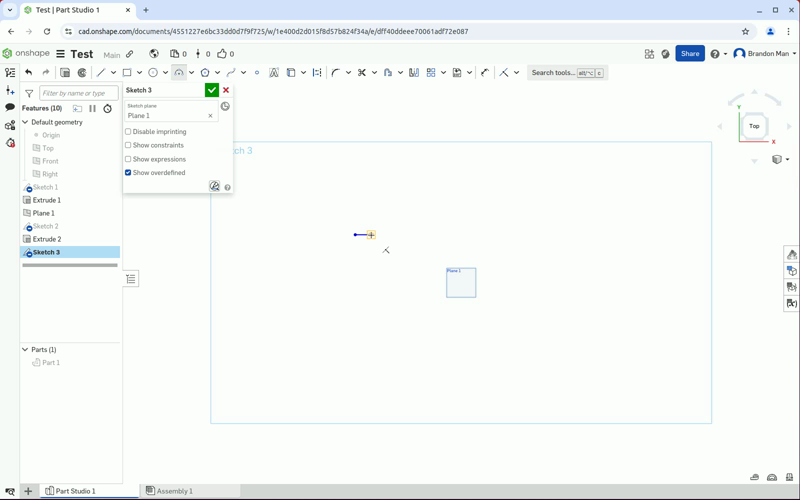
key_down(shift)
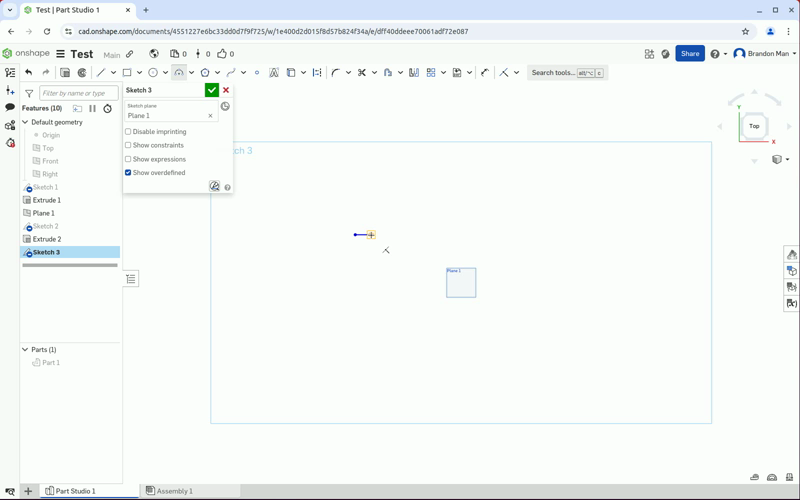
mouse_move(414, 192)
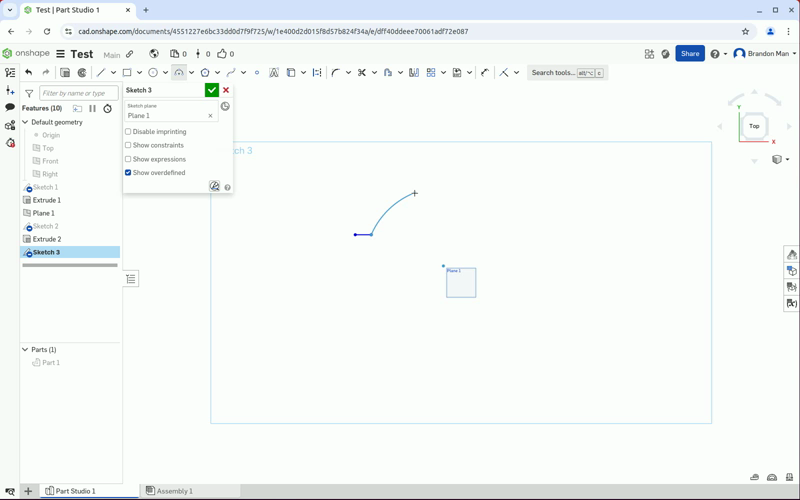
click(414, 192)
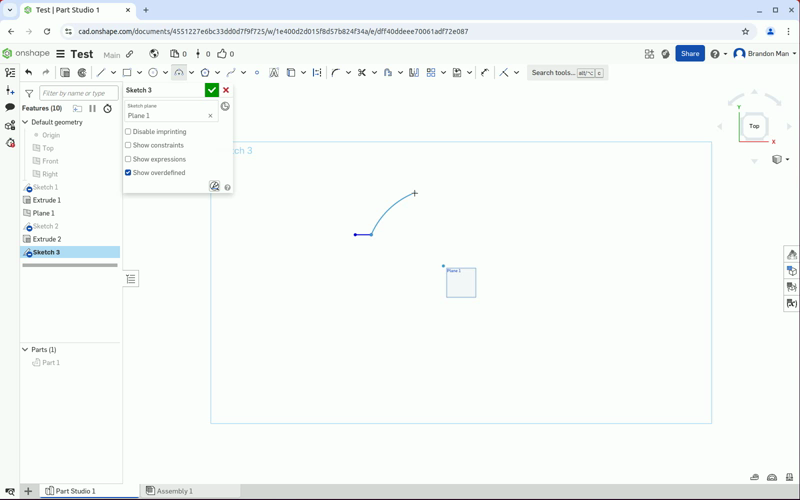
mouse_move(389, 210)
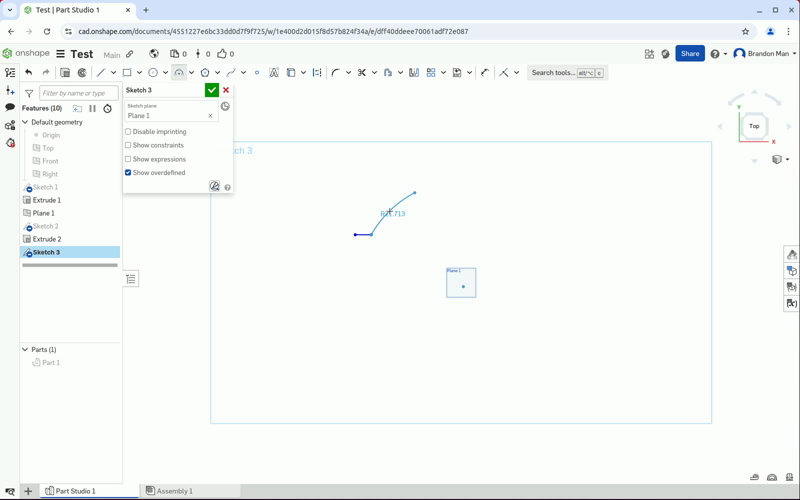
click(389, 210)
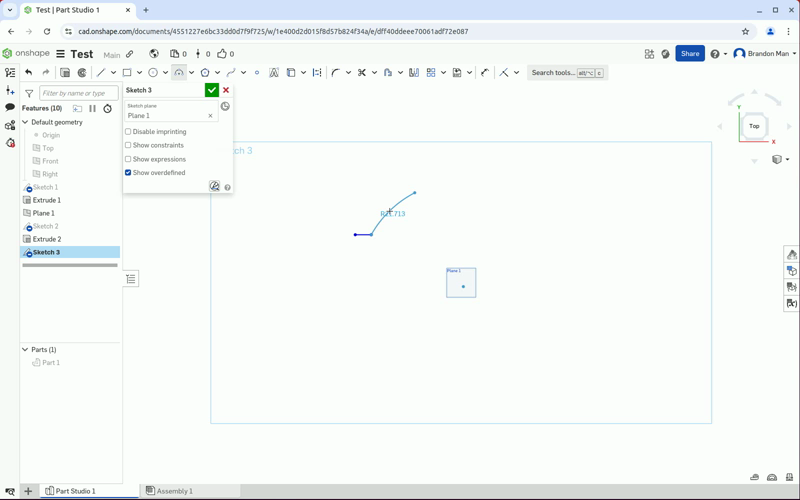
key_up(shift)
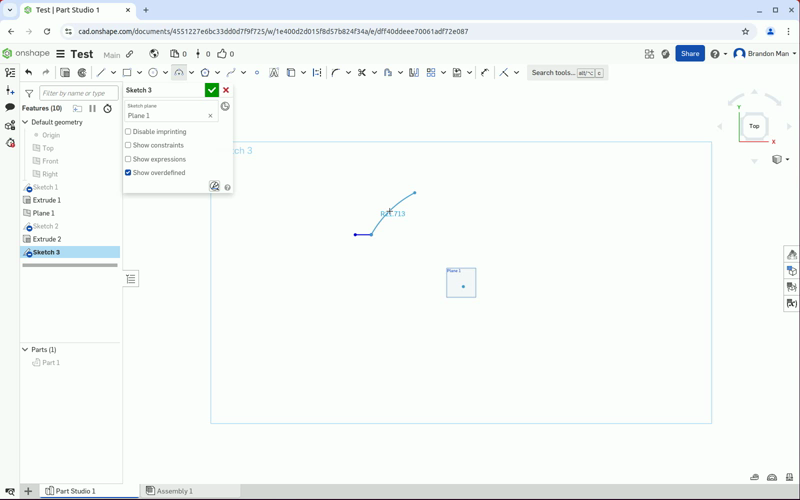
key(esc)
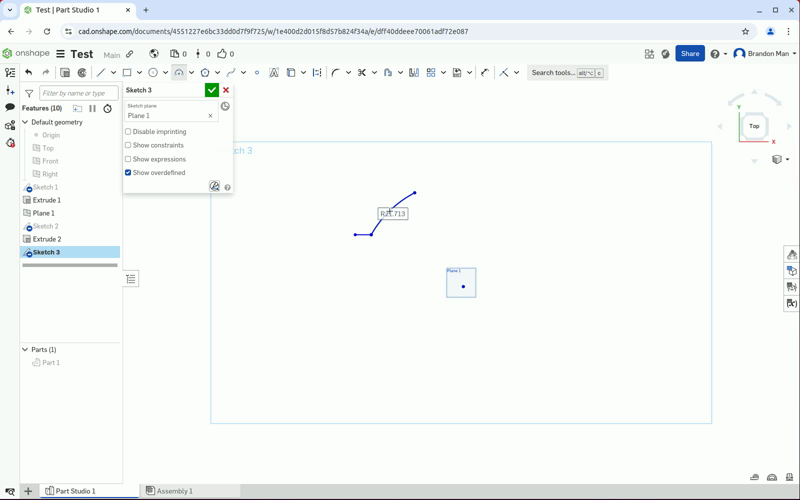
key(l)
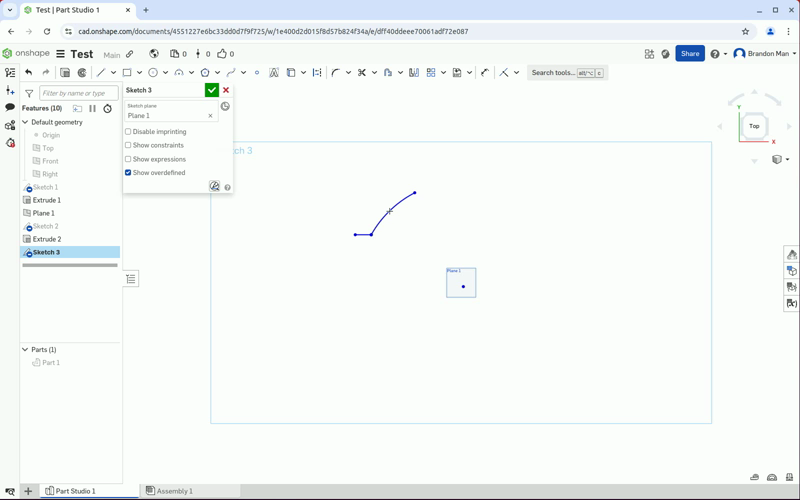
mouse_move(414, 192)
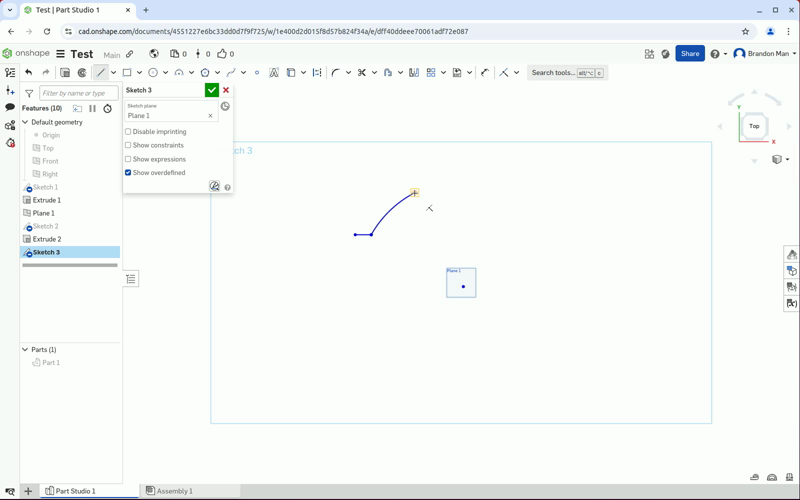
click(414, 192)
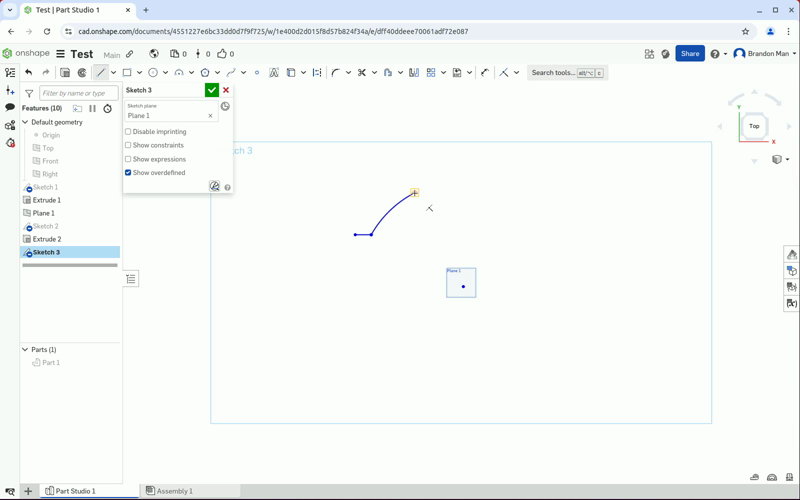
key_down(shift)
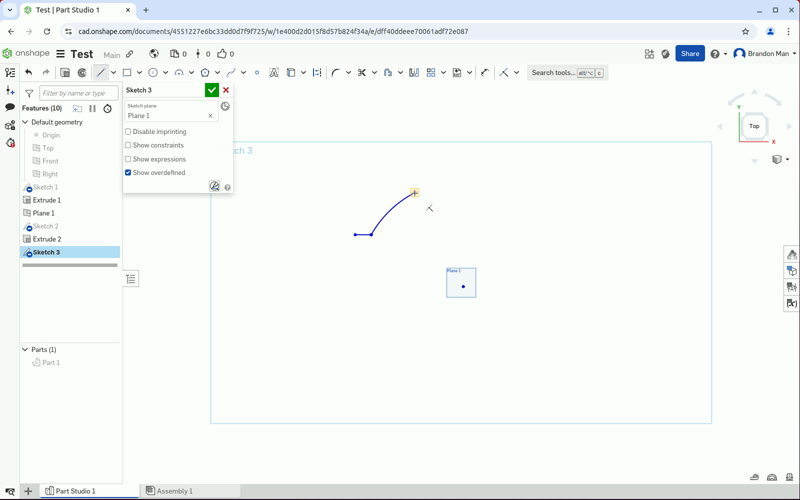
mouse_move(444, 192)
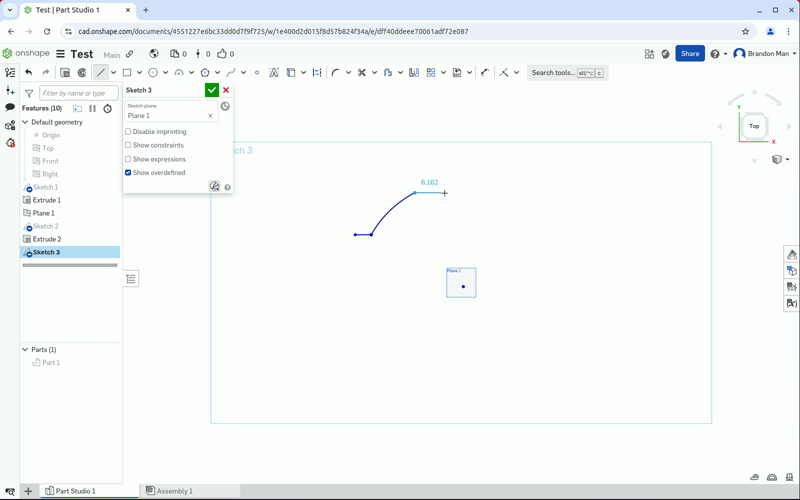
mouse_move(414, 175)
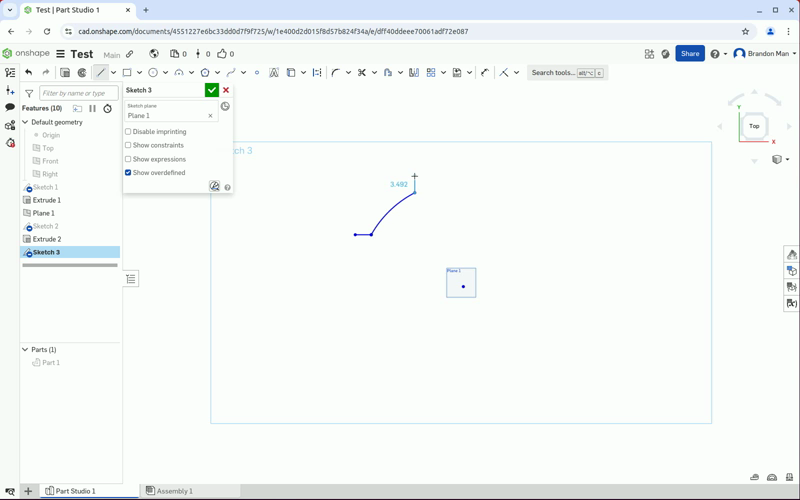
click(414, 175)
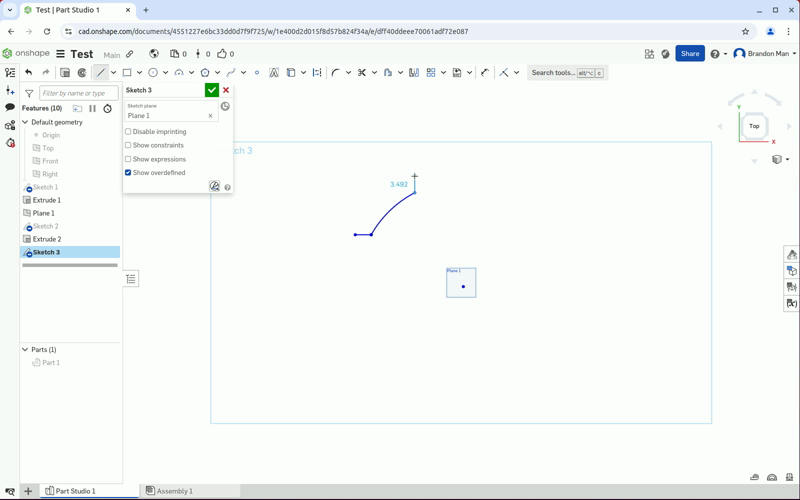
key_up(shift)
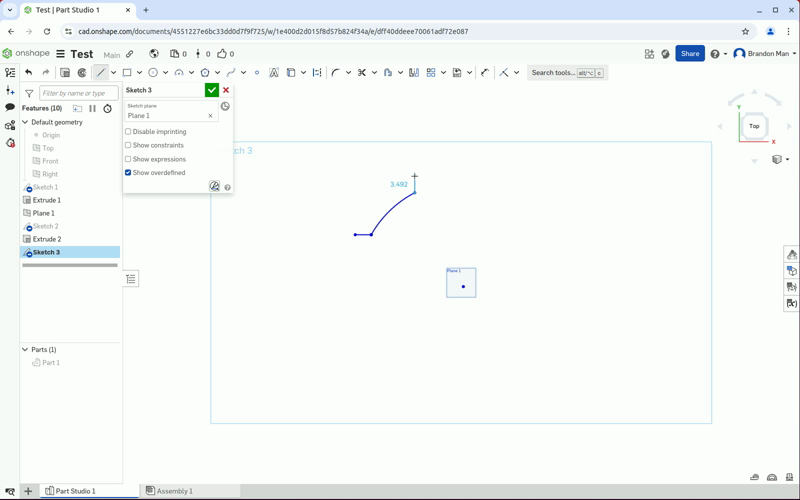
key_down(shift)
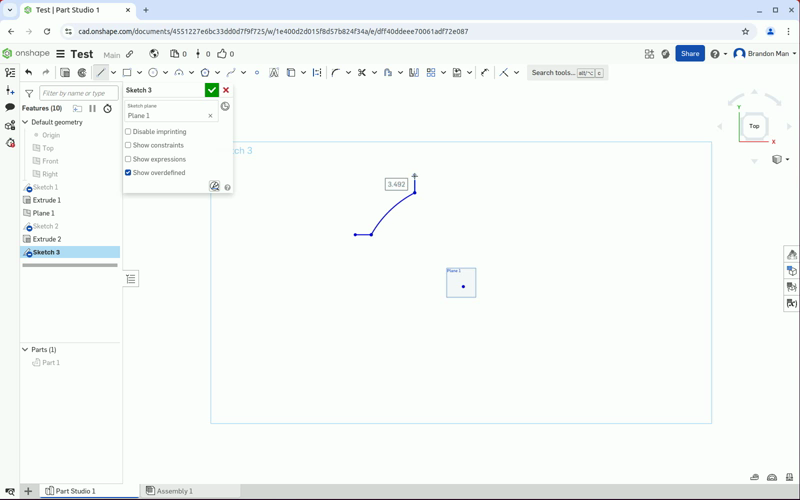
mouse_move(444, 175)
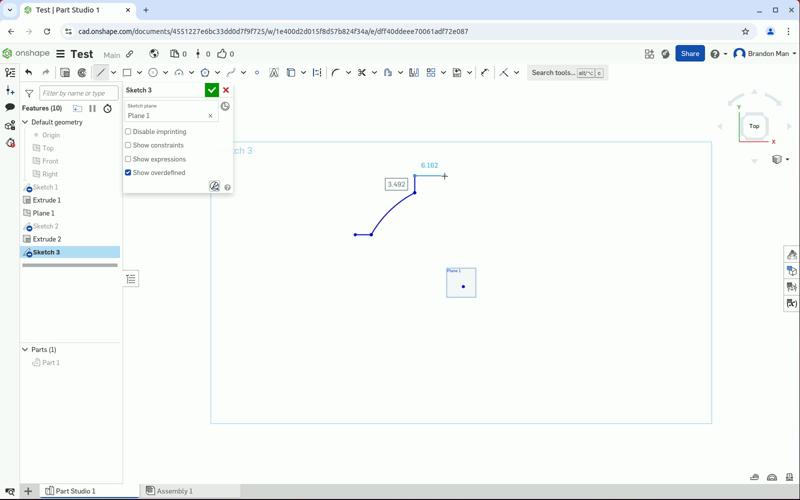
mouse_move(355, 175)
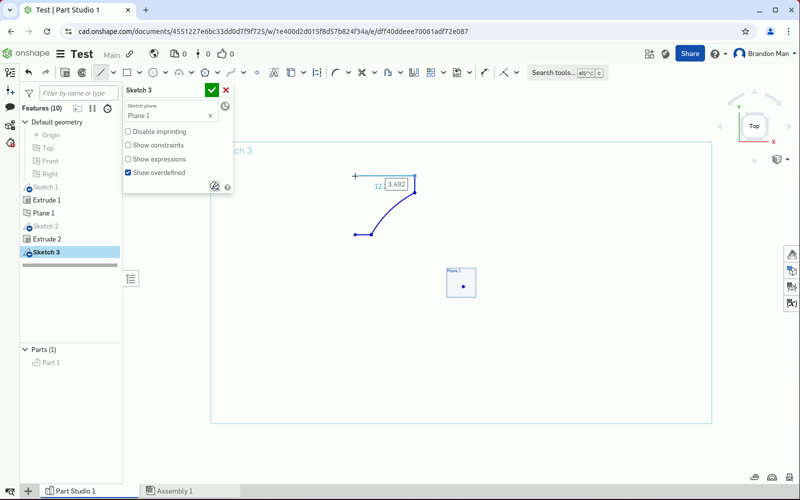
click(355, 175)
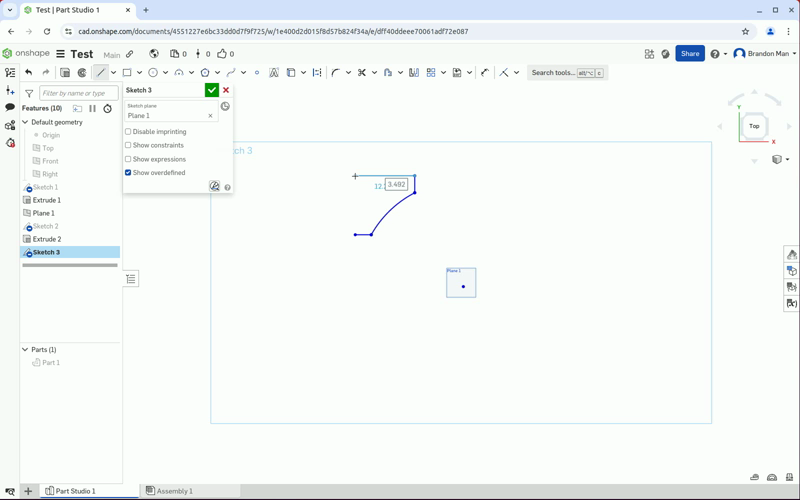
key_up(shift)
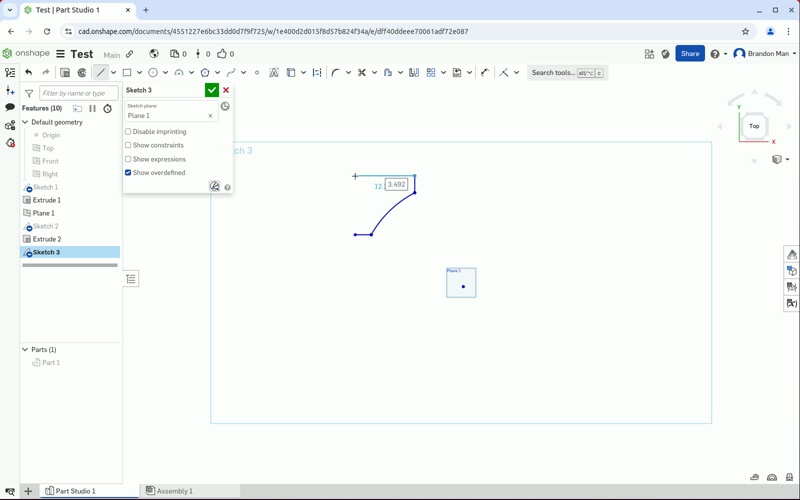
mouse_move(385, 175)
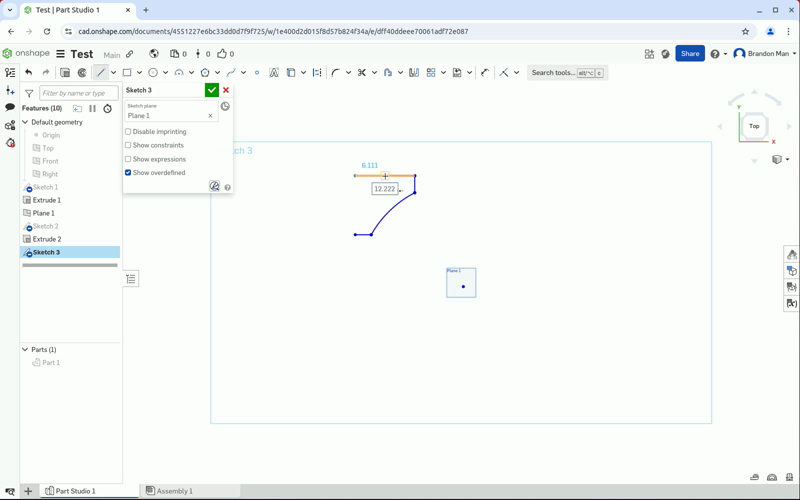
key_down(shift)
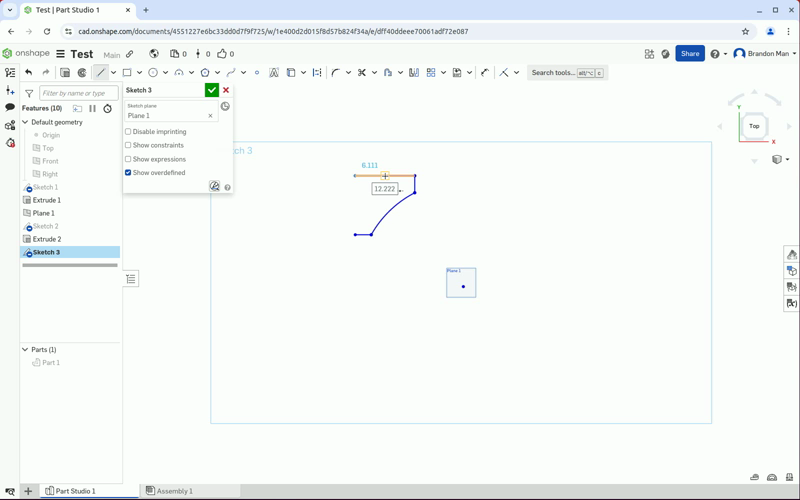
mouse_move(355, 234)
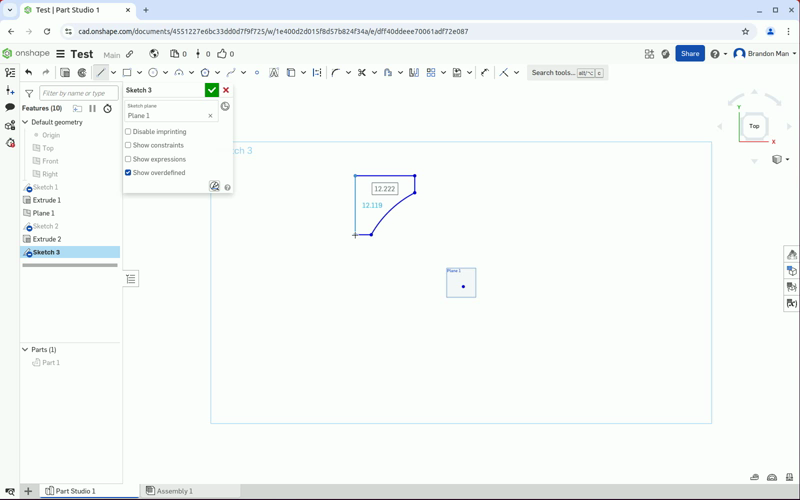
key_up(shift)
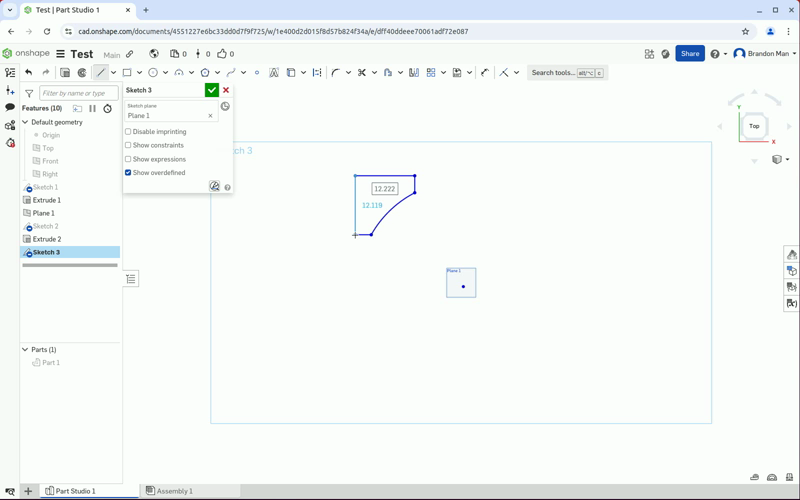
click(355, 234)
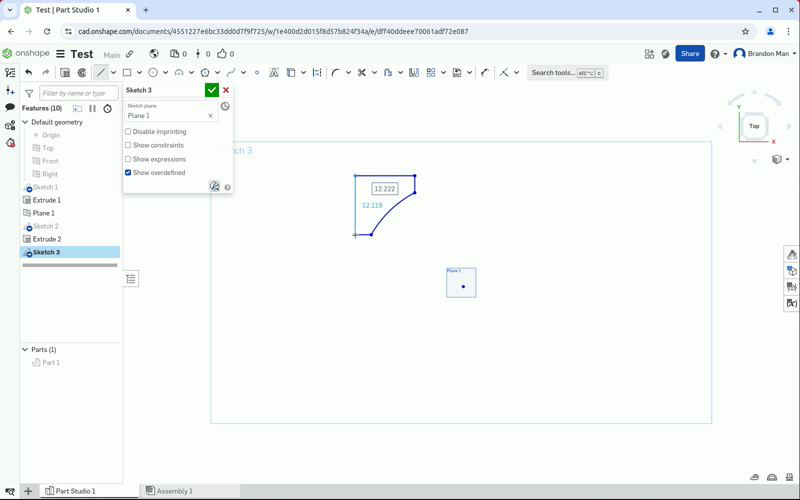
key(esc)
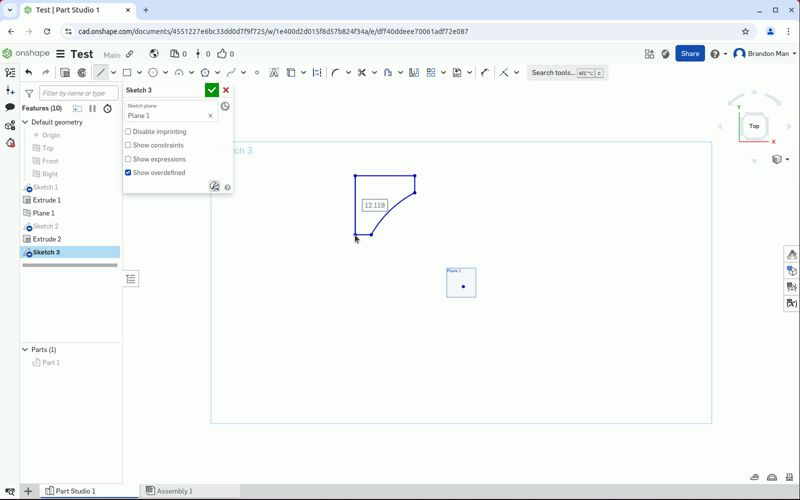
mouse_move(375, 189)
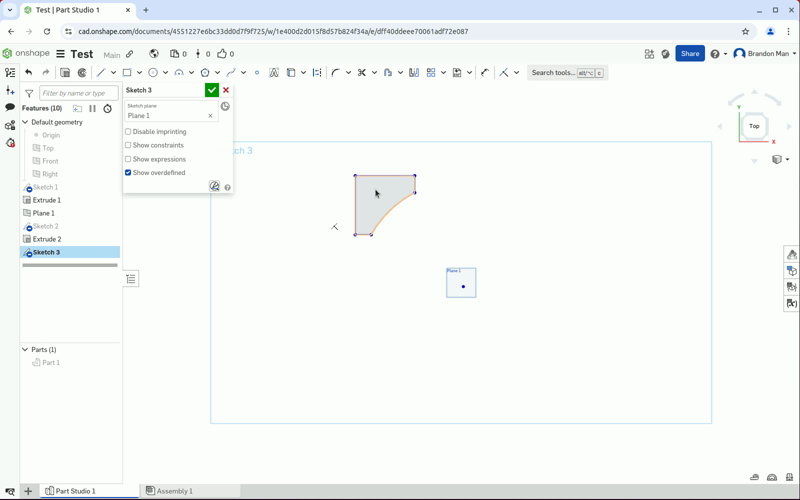
click(375, 189)
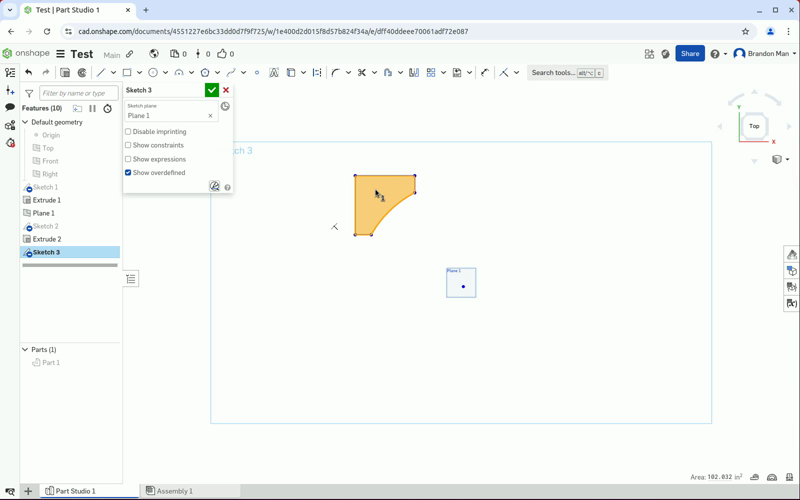
mouse_move(73, 352)
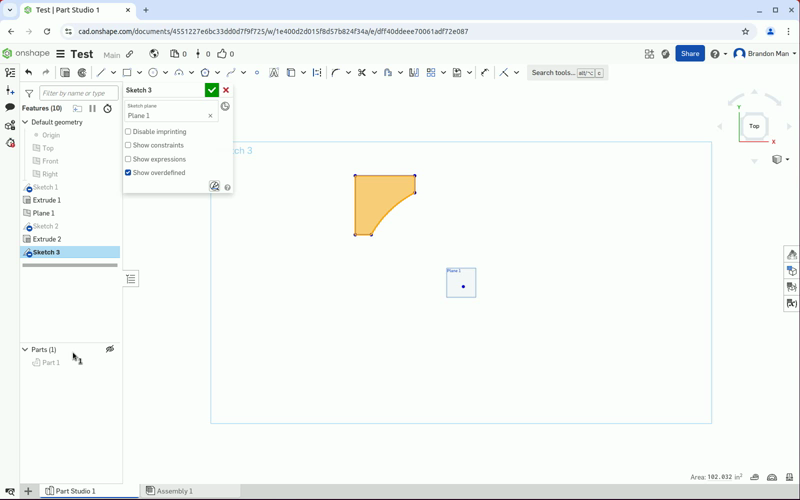
key(shift+y)
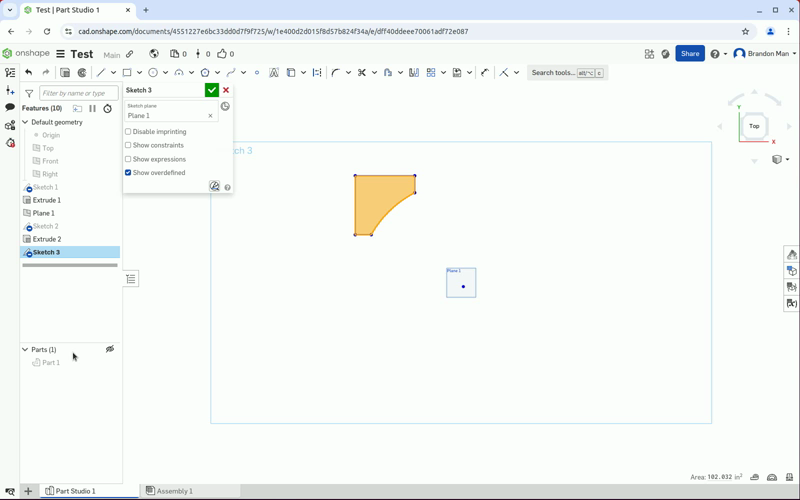
key(shift+e)
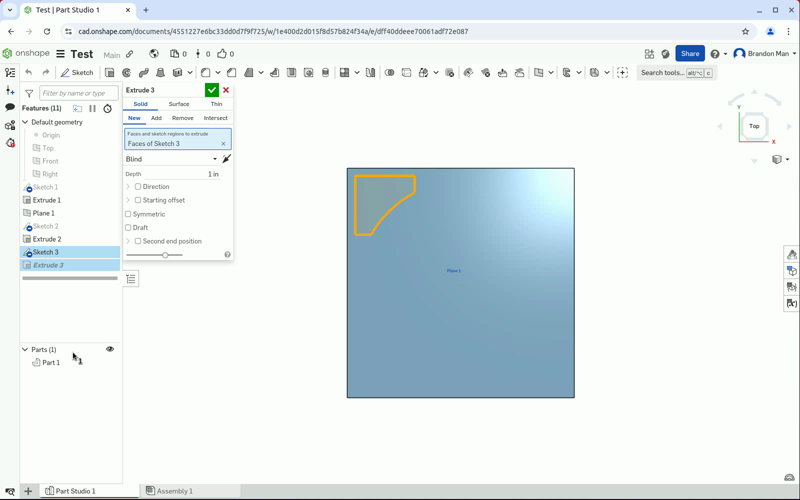
mouse_move(143, 106)
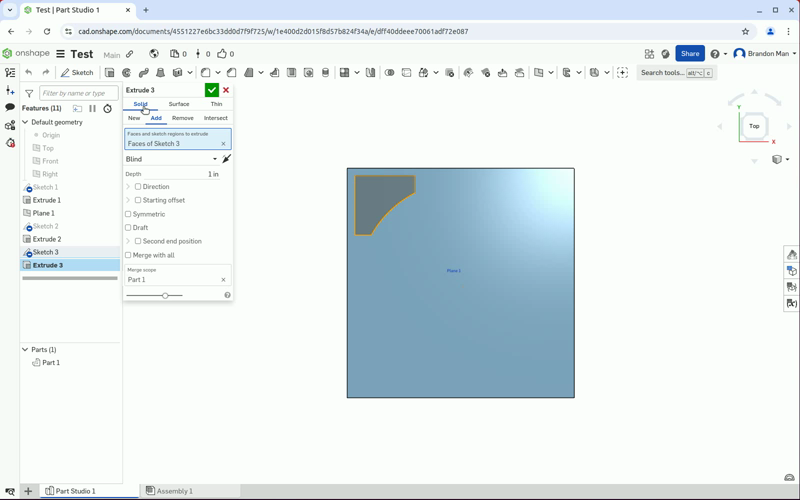
click(143, 106)
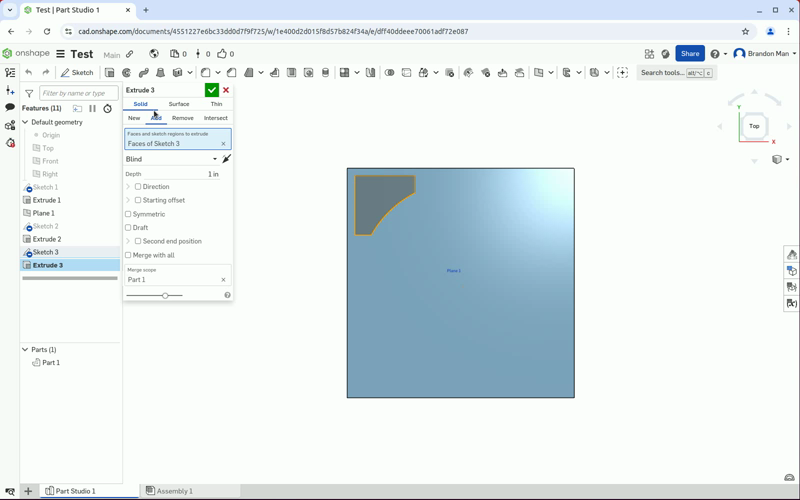
mouse_move(186, 120)
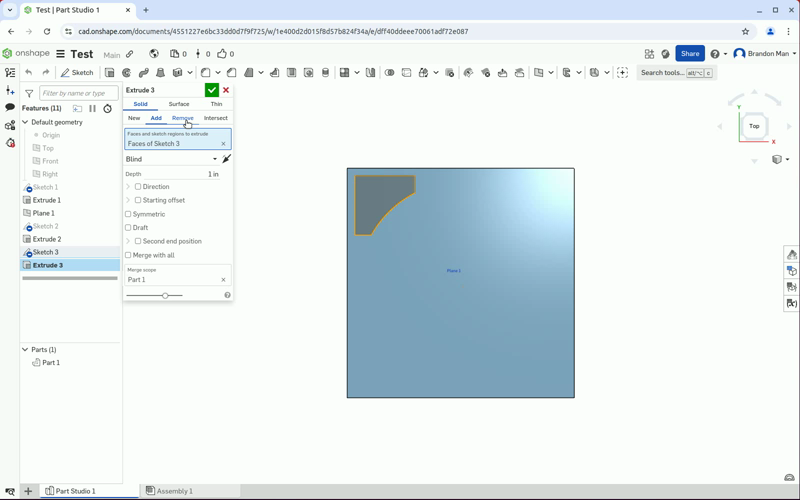
click(186, 120)
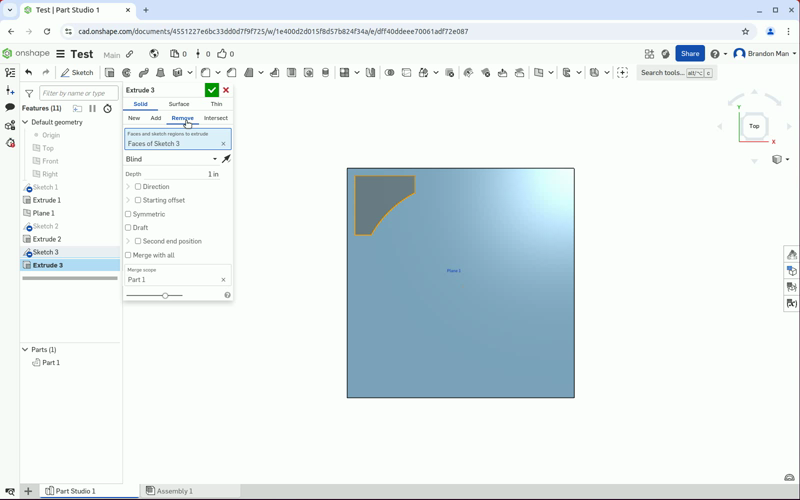
key(tab, 4)
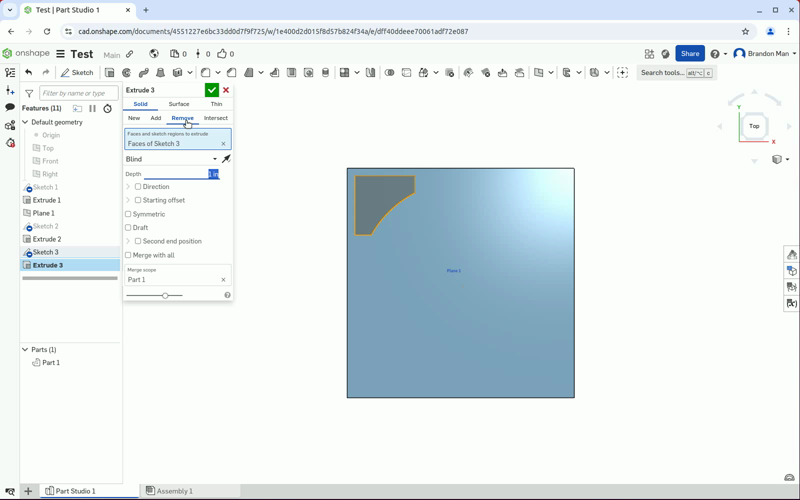
text(2.166)
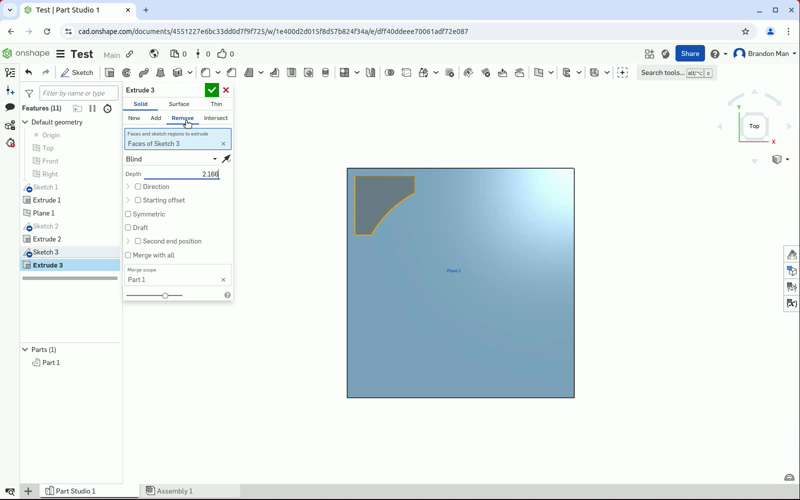
key(tab, 6)
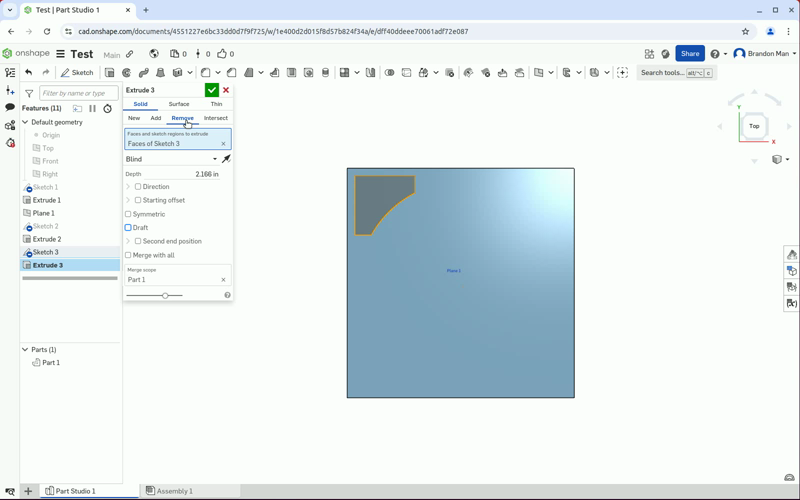
key(space)
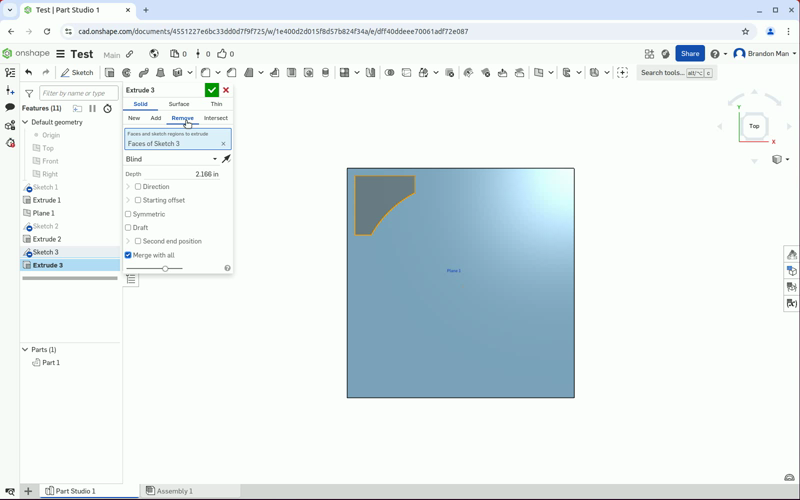
key(enter)
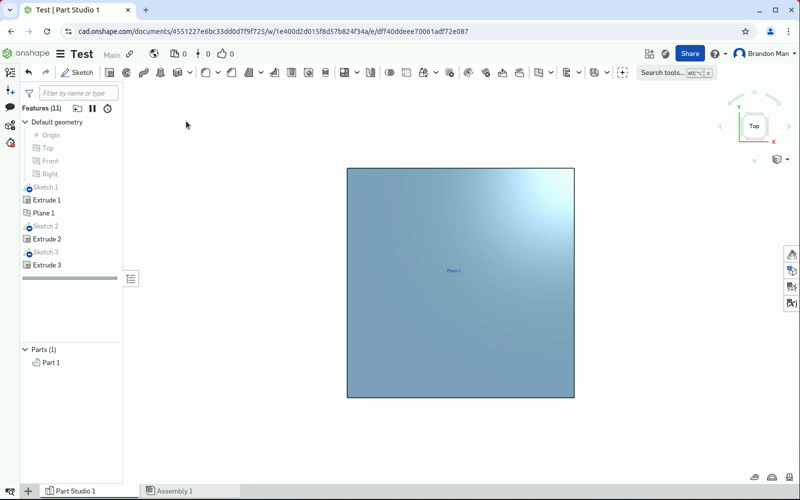
key(shift+h)
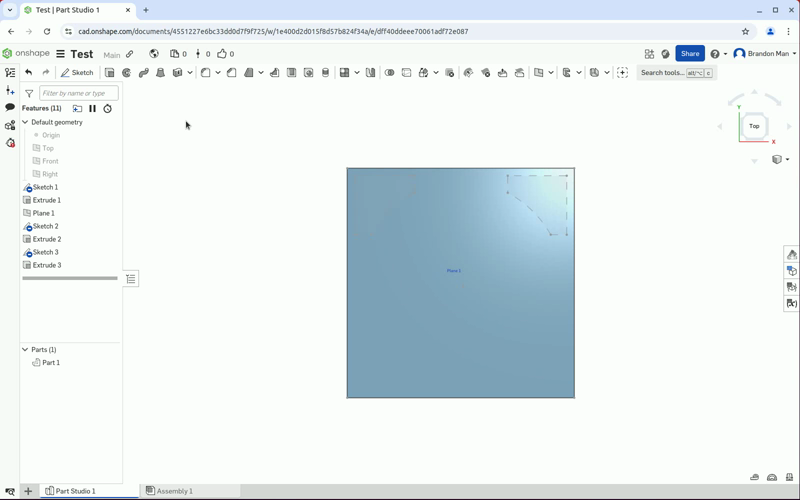
key(shift+h)
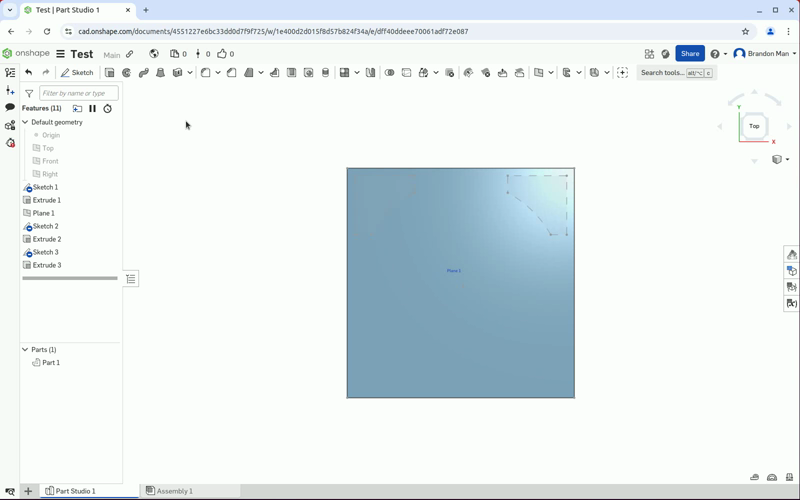
key(shift+7)
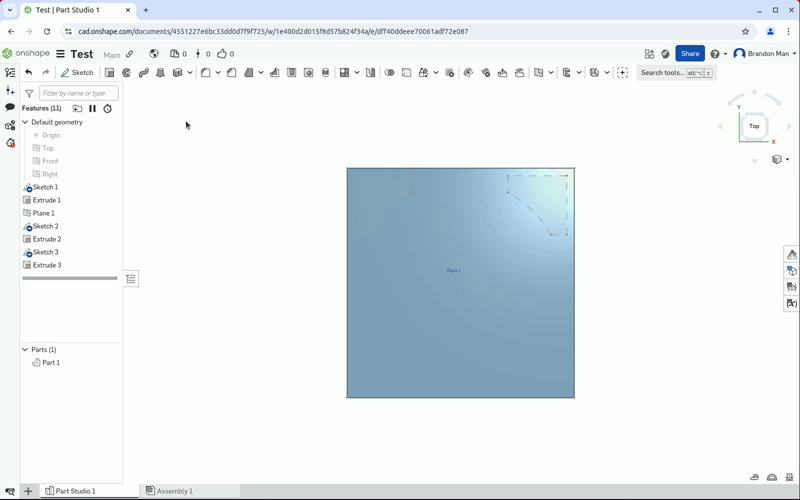
key(up, 3)
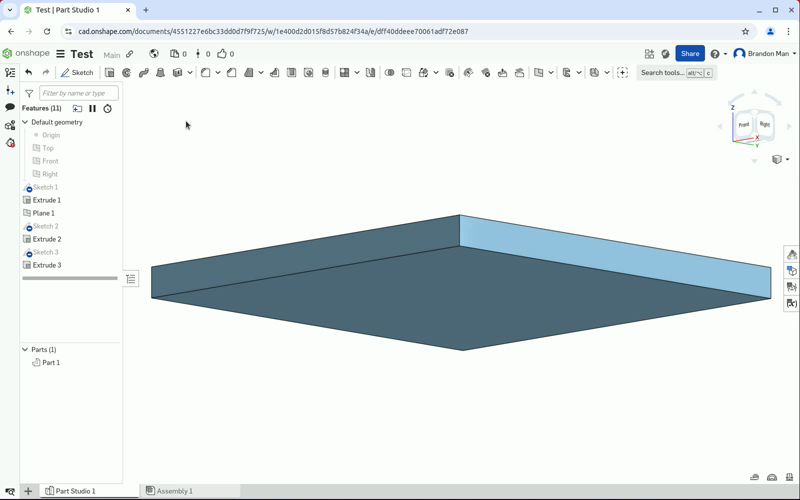
key(left, 3)
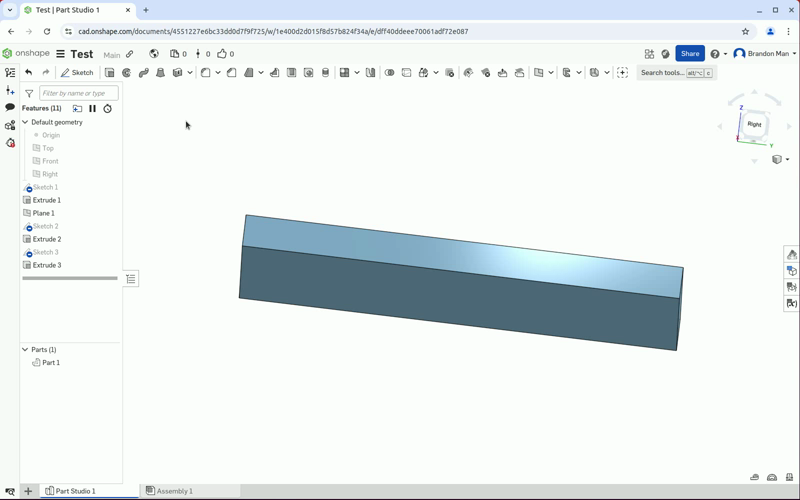
key(right, 3)
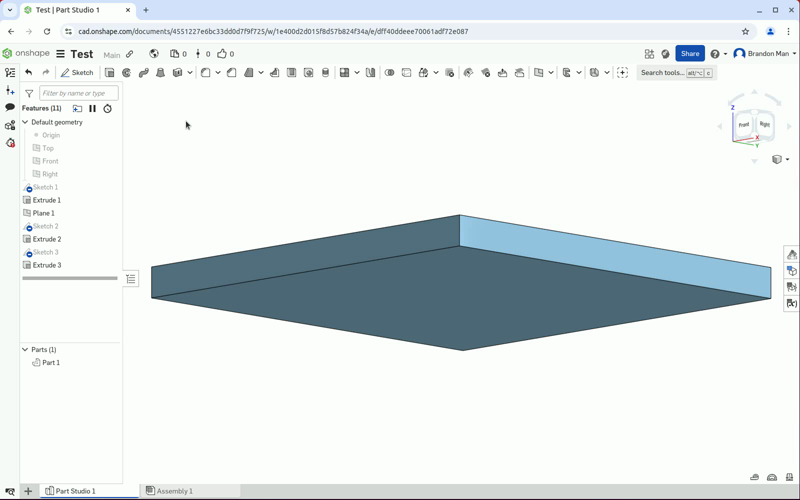
key(down, 3)
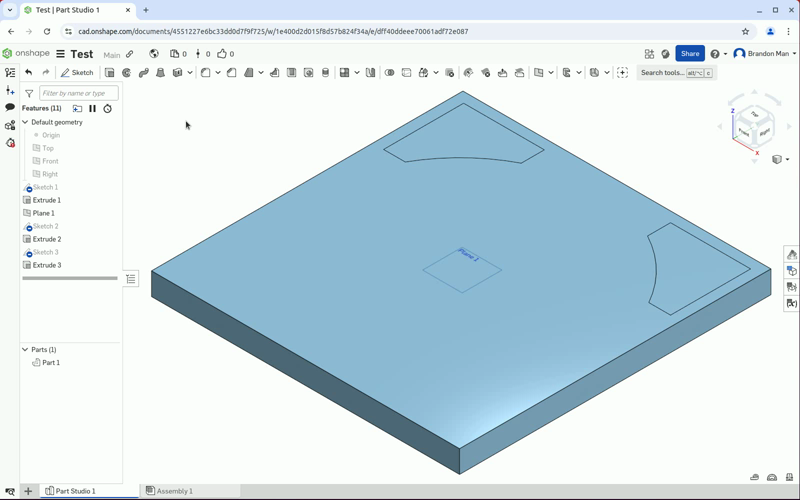
mouse_move(73, 189)
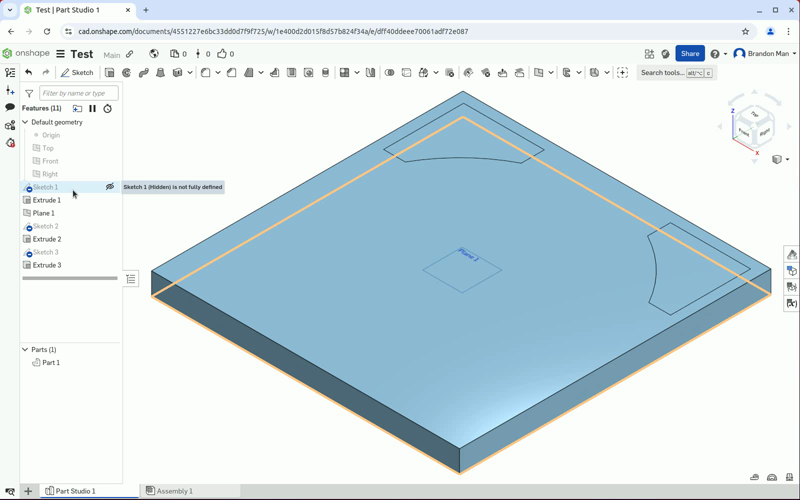
click(73, 189)